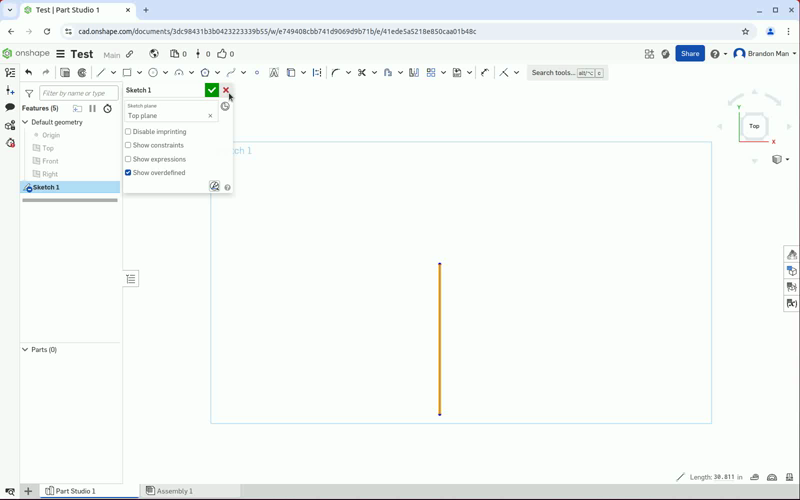
key(shift+h)
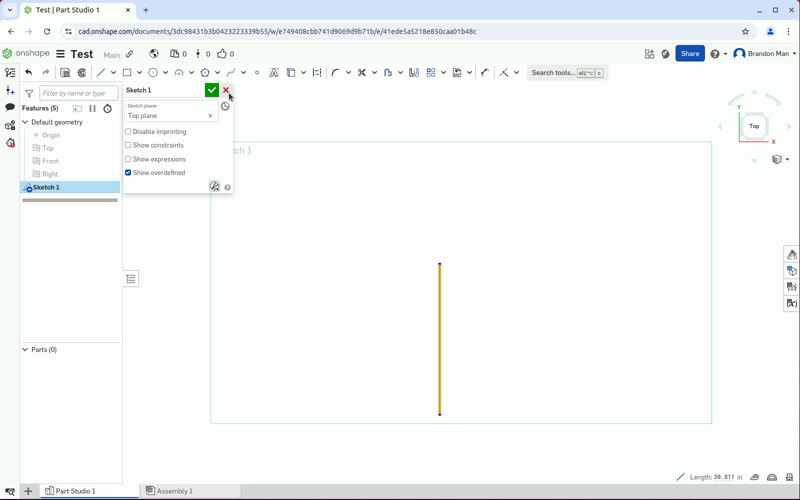
key(shift+s)
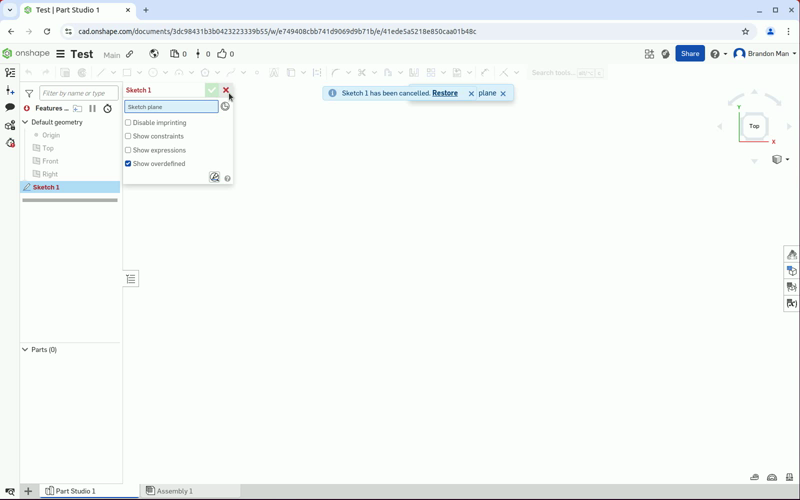
mouse_move(73, 150)
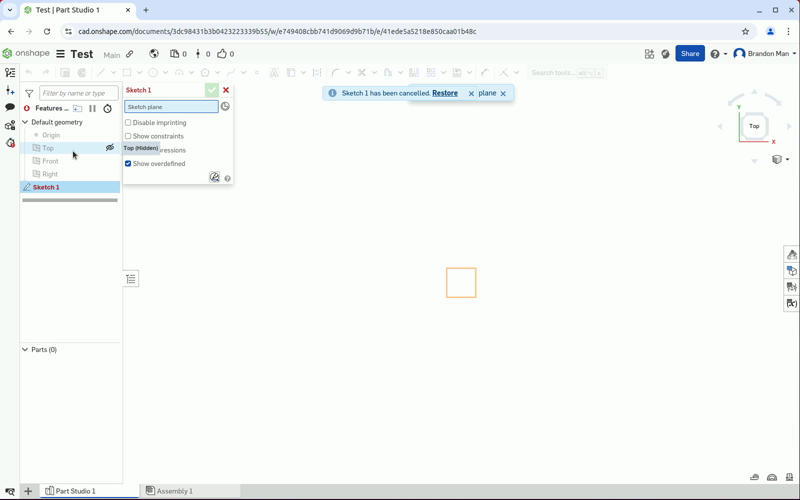
click(73, 150)
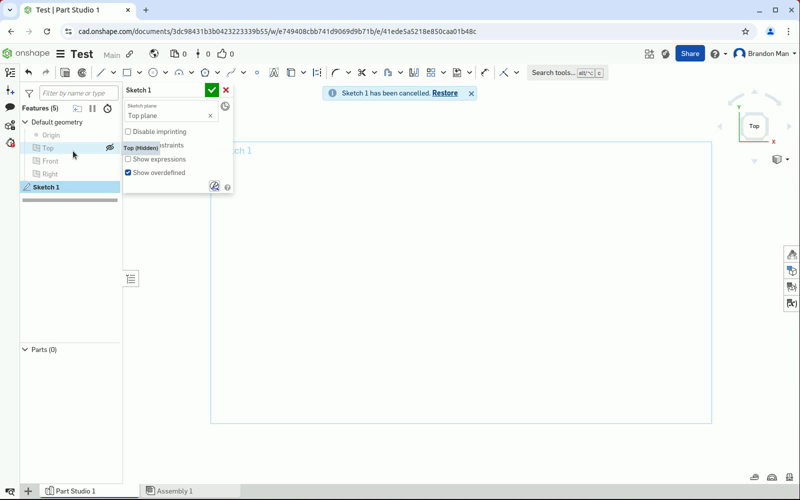
mouse_move(73, 352)
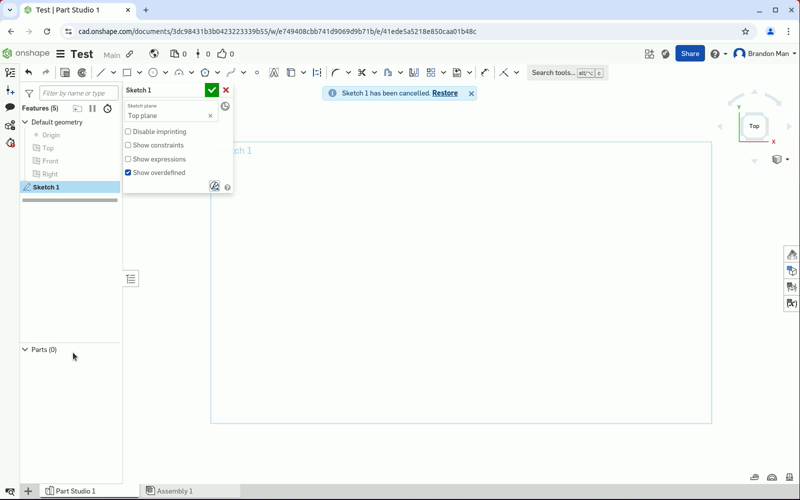
key(y)
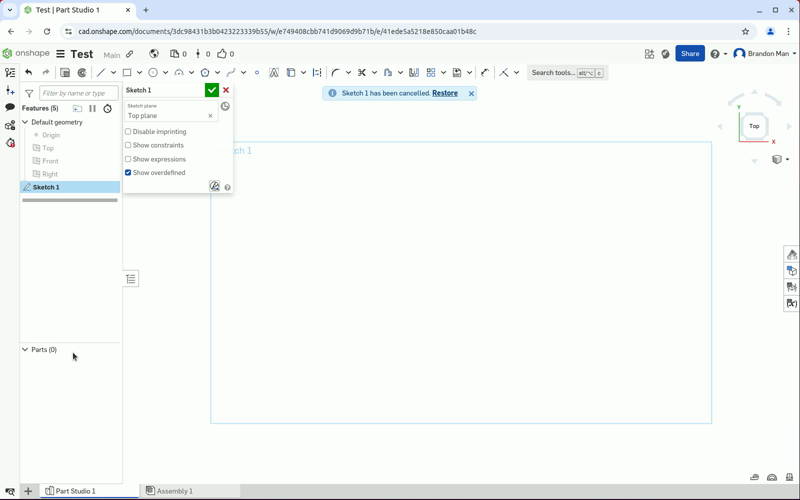
key(l)
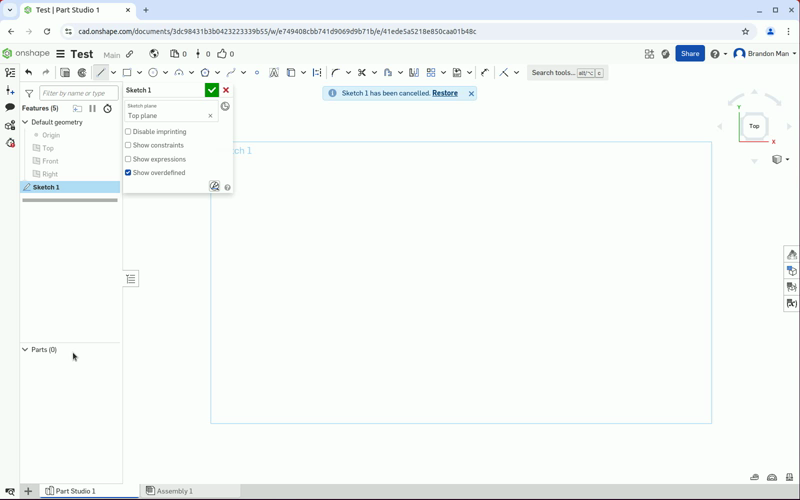
key_down(shift)
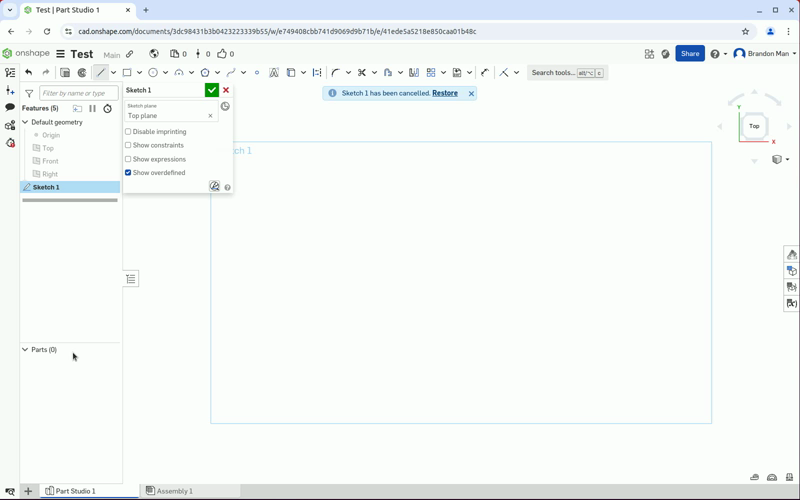
mouse_move(364, 368)
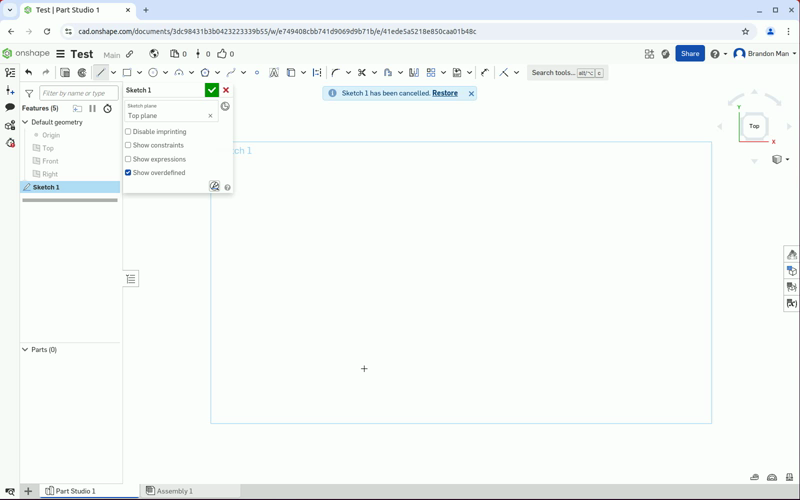
click(364, 368)
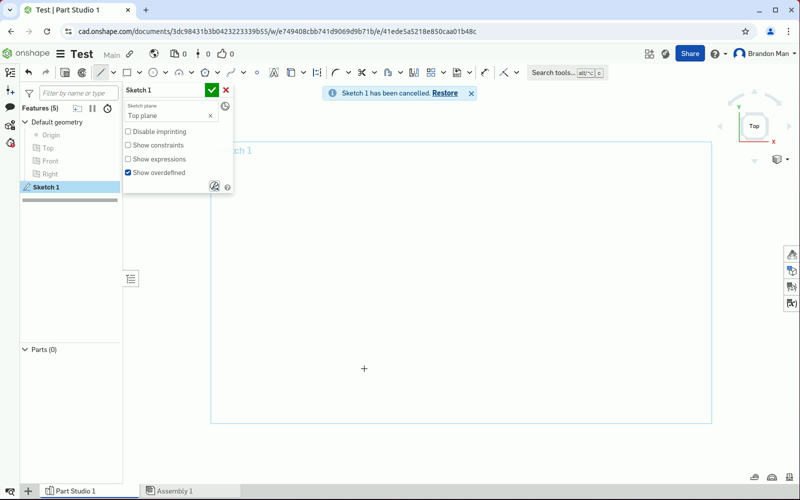
key_up(shift)
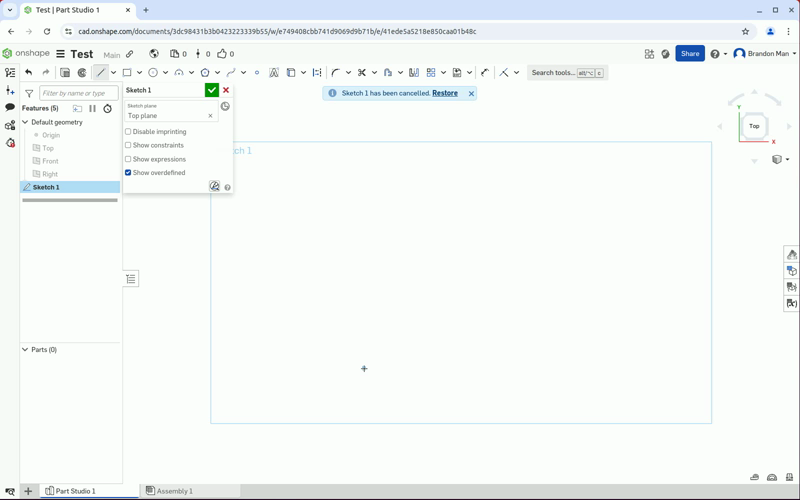
key_down(shift)
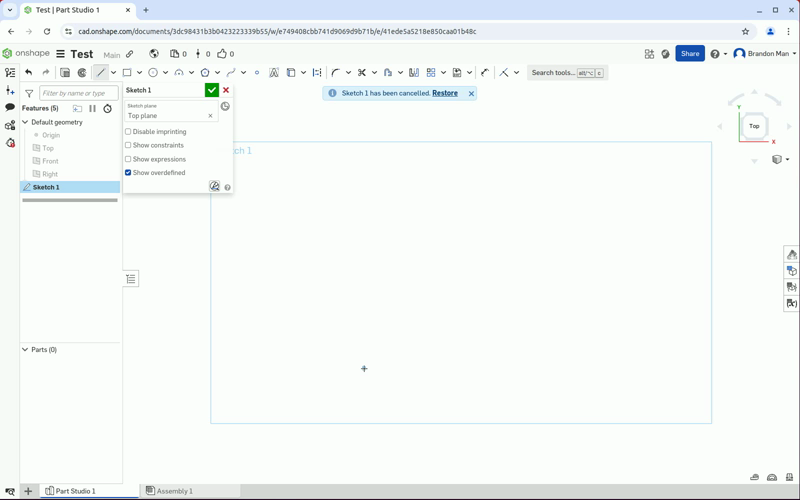
mouse_move(554, 368)
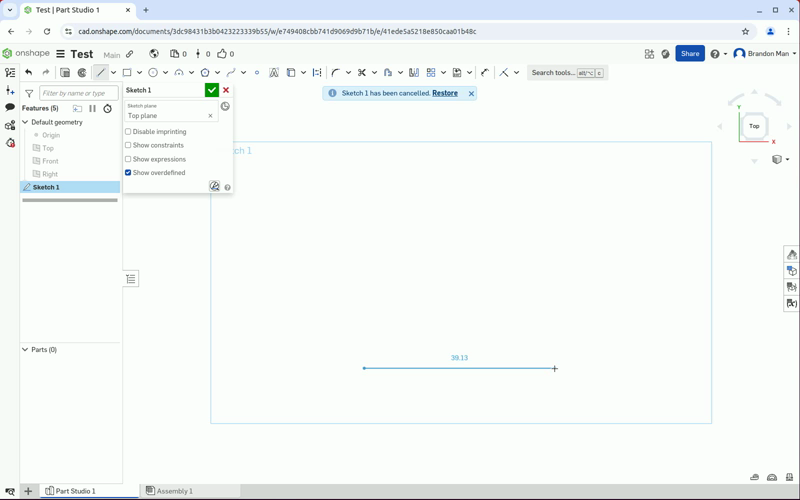
click(554, 368)
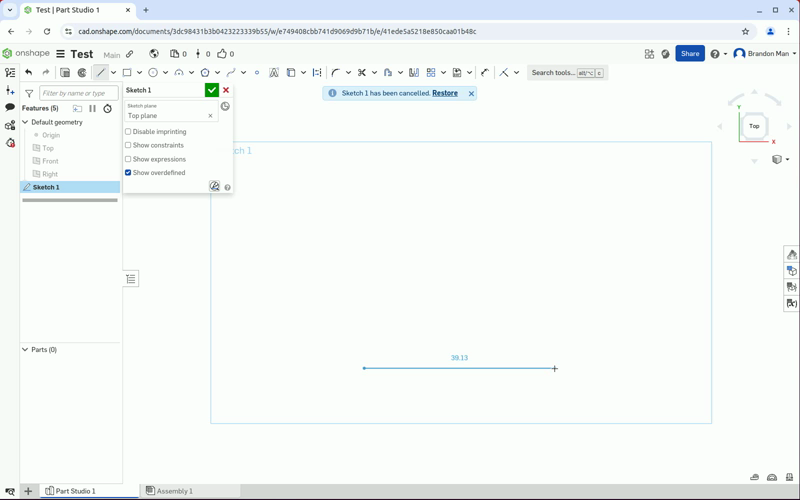
key_up(shift)
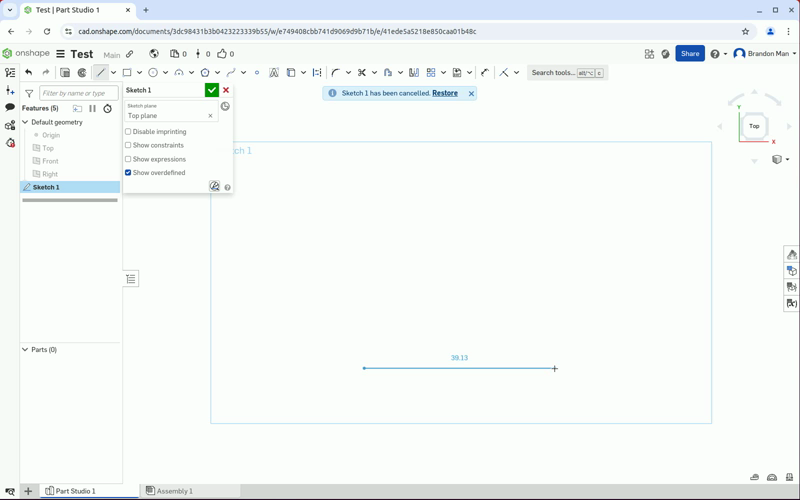
key_down(shift)
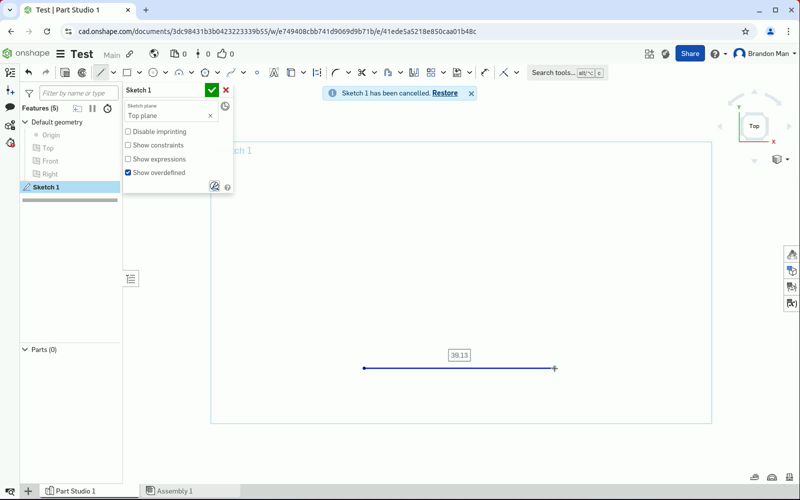
mouse_move(554, 198)
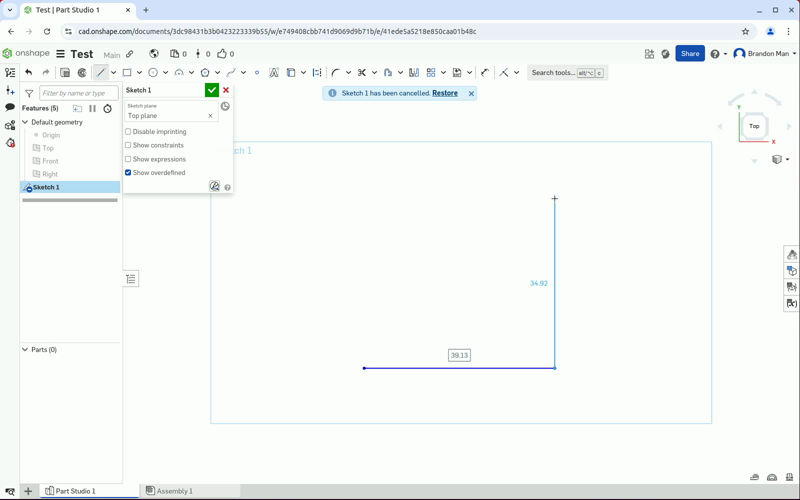
click(554, 198)
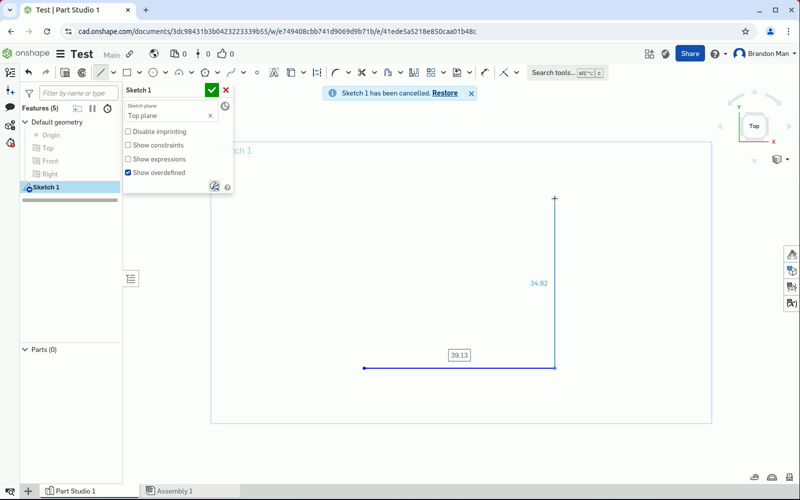
key_up(shift)
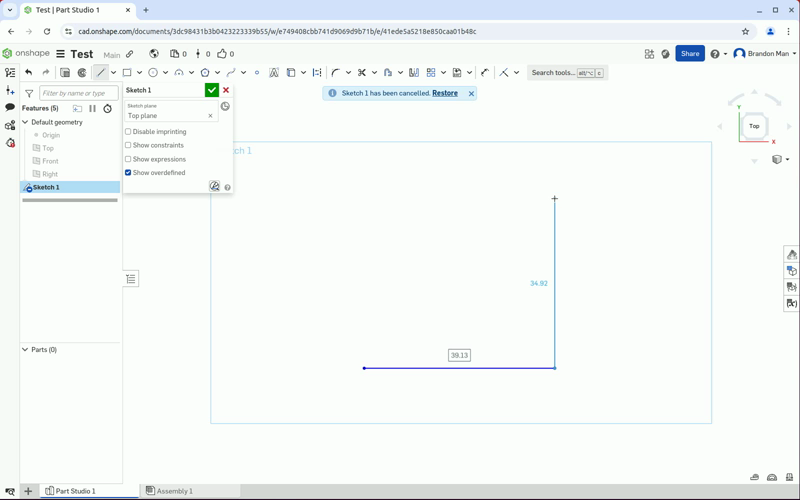
key_down(shift)
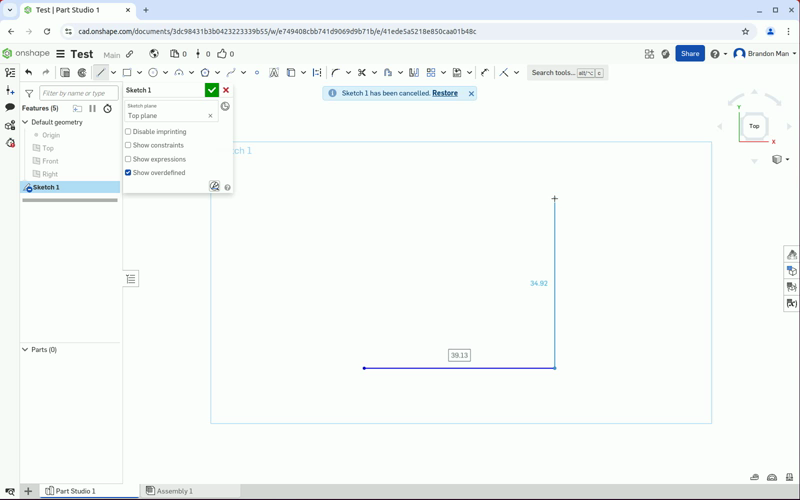
mouse_move(364, 198)
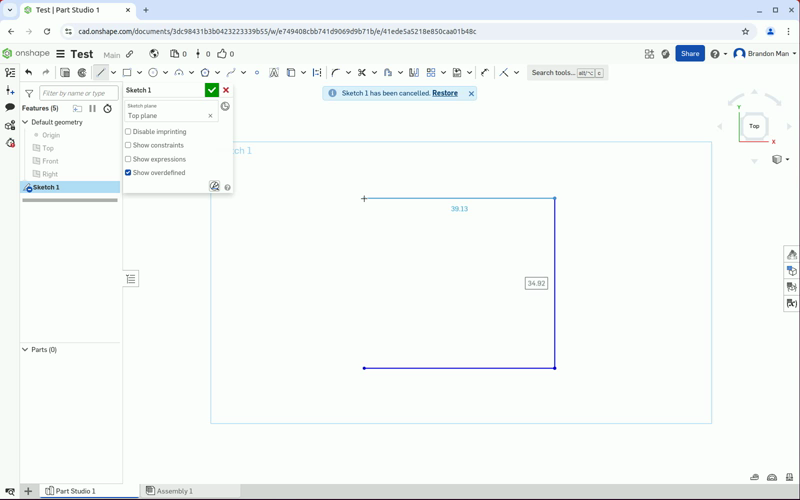
click(364, 198)
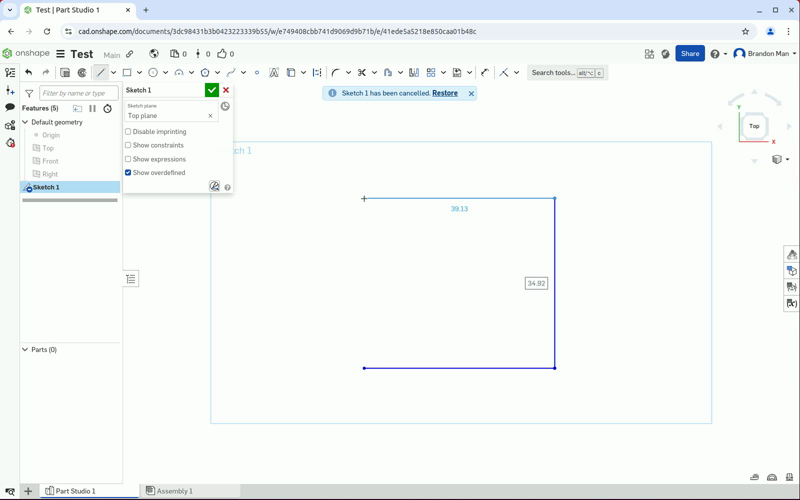
key_up(shift)
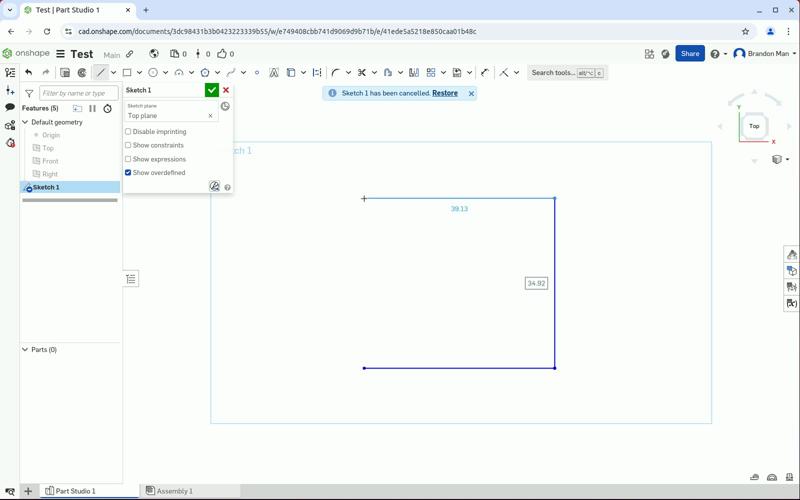
key_down(shift)
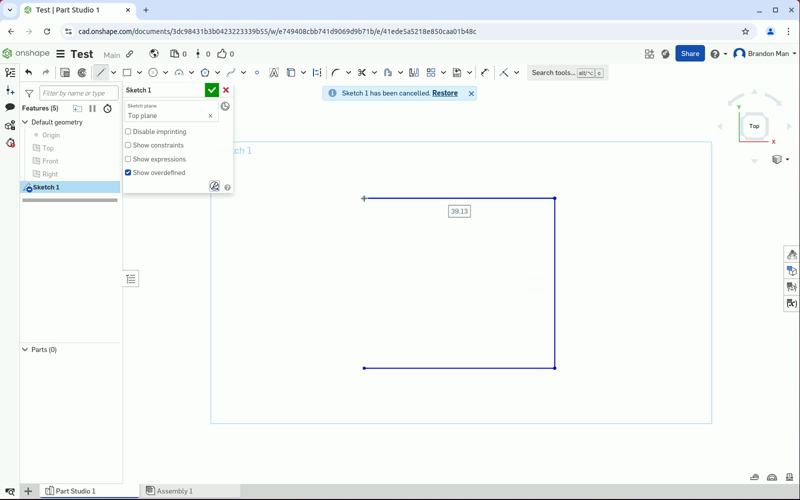
mouse_move(364, 368)
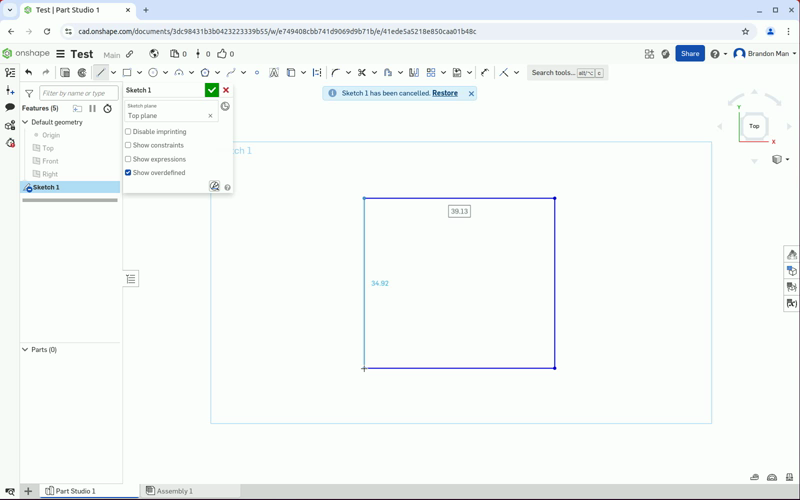
key_up(shift)
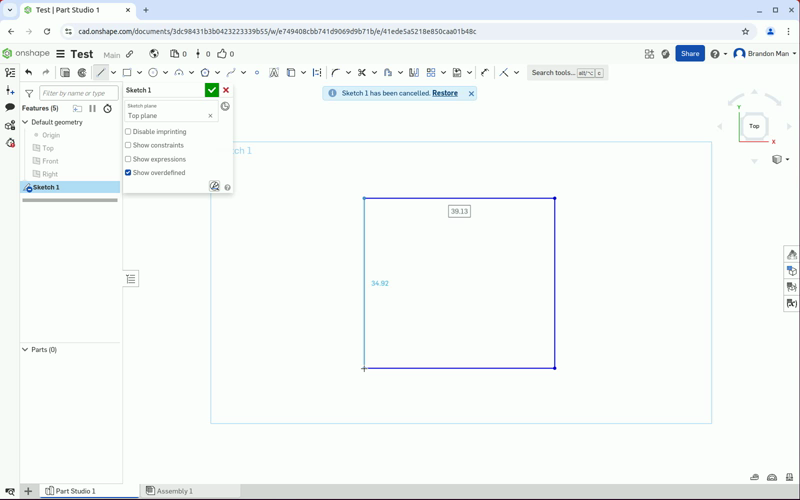
click(364, 368)
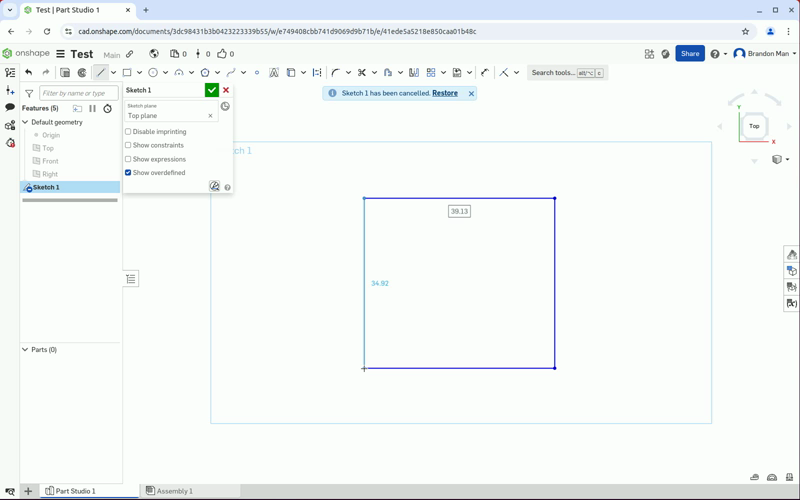
key(esc)
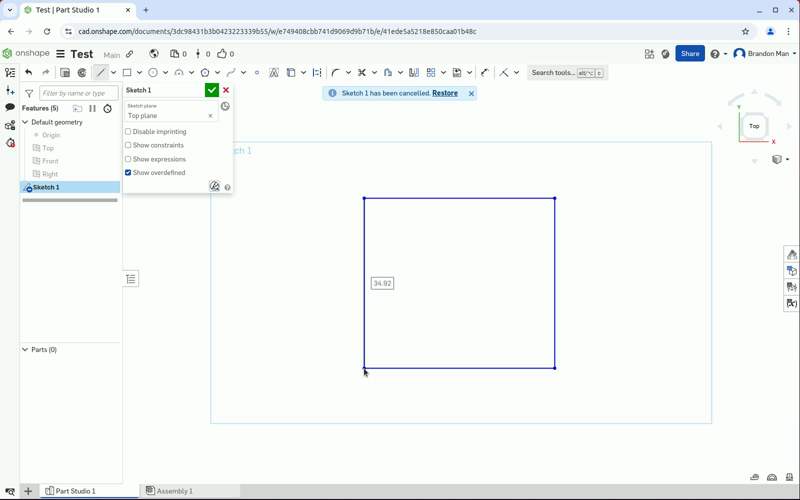
mouse_move(480, 269)
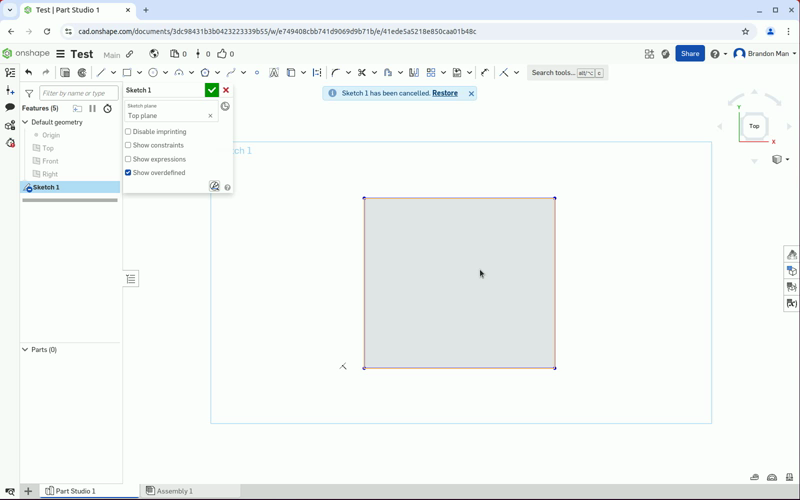
click(480, 269)
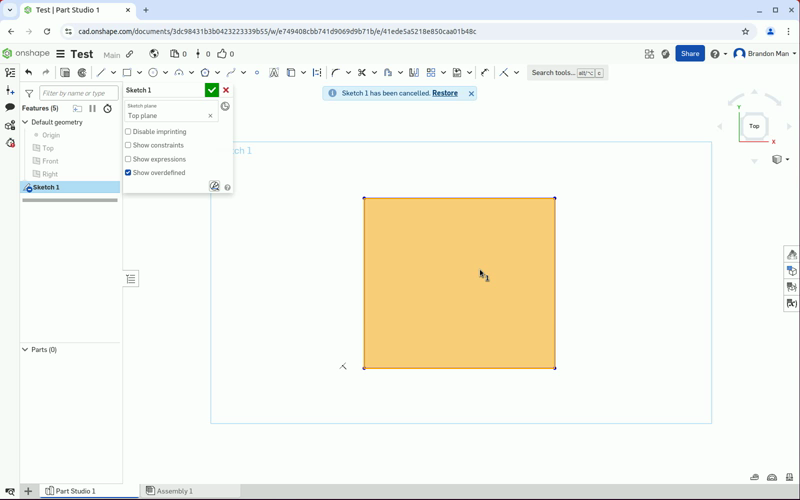
mouse_move(73, 352)
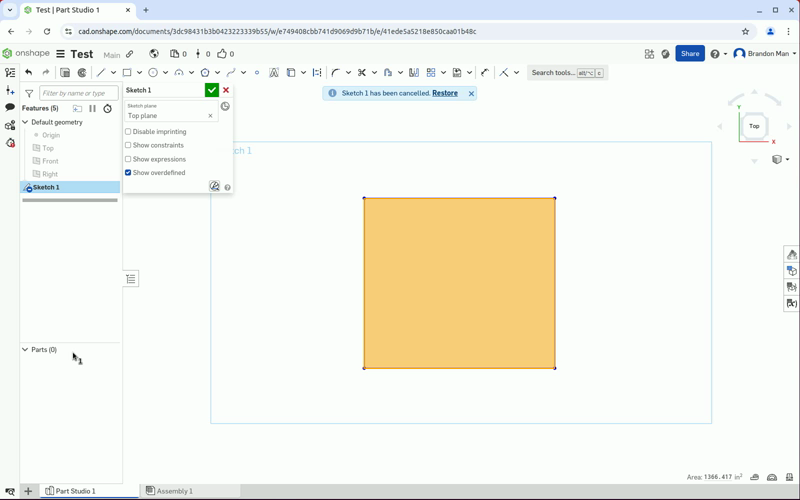
key(shift+y)
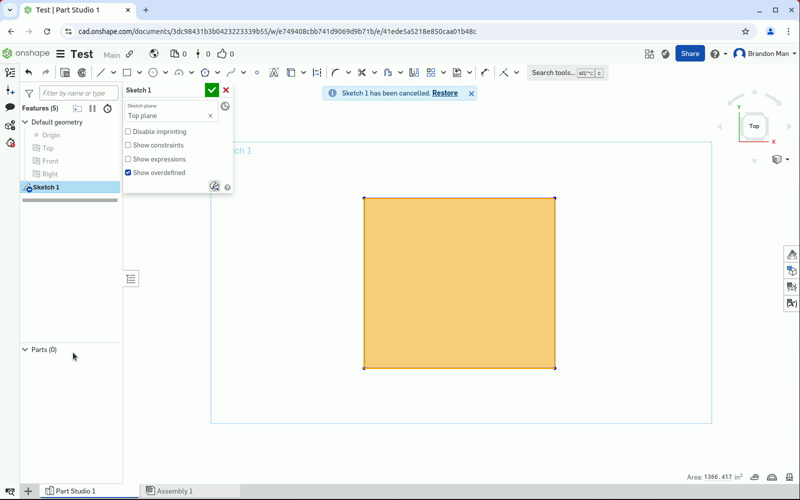
key(shift+e)
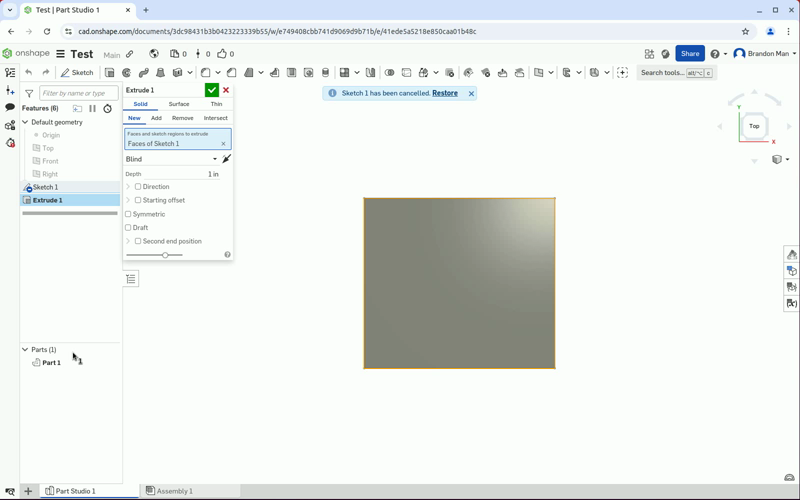
mouse_move(143, 106)
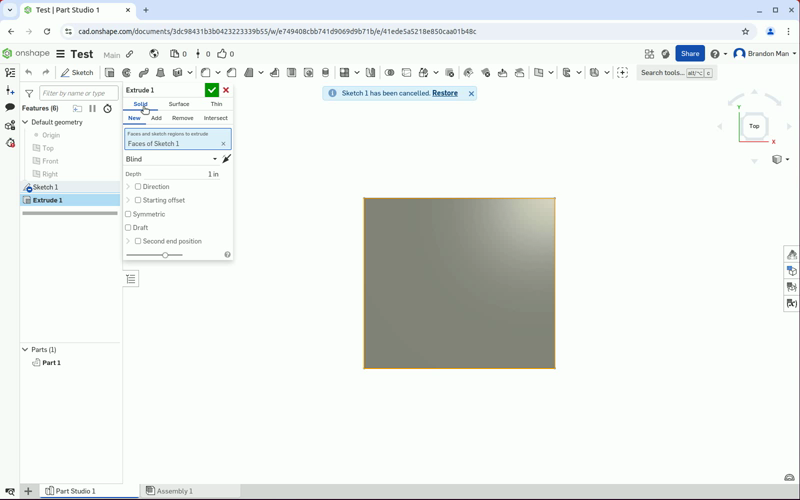
click(143, 106)
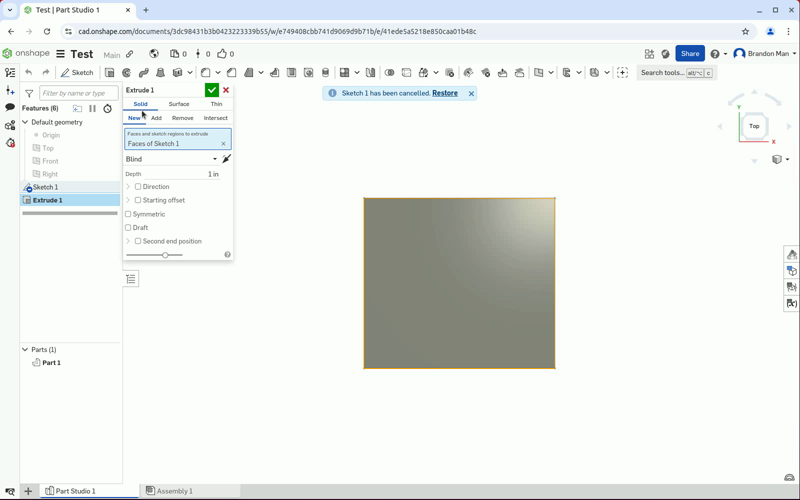
mouse_move(137, 120)
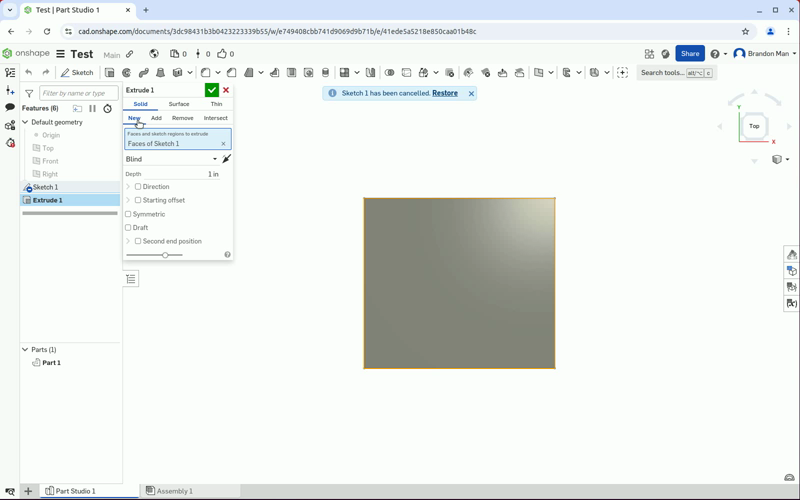
click(137, 120)
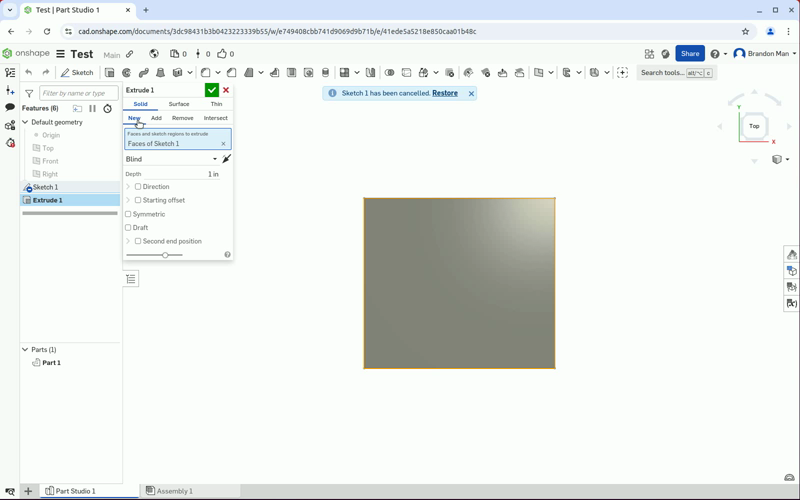
key(tab, 4)
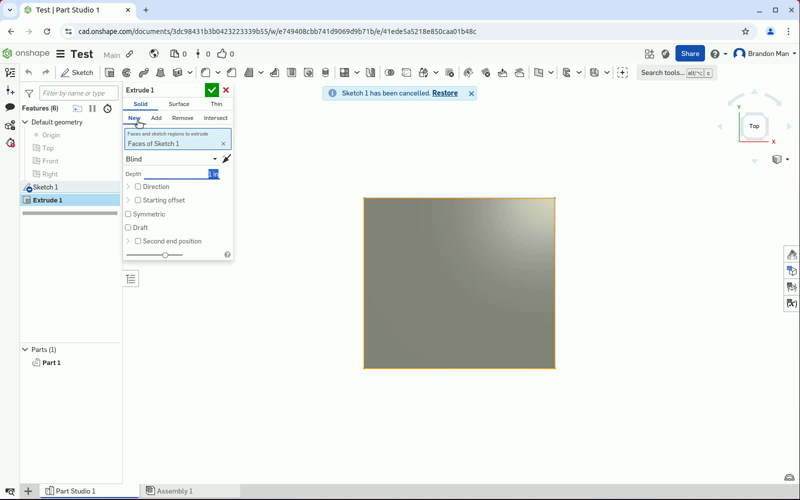
text(23.108)
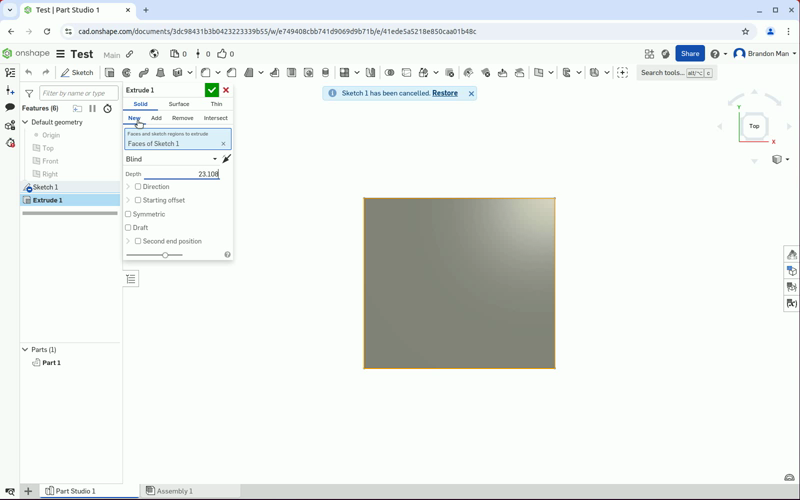
key(enter)
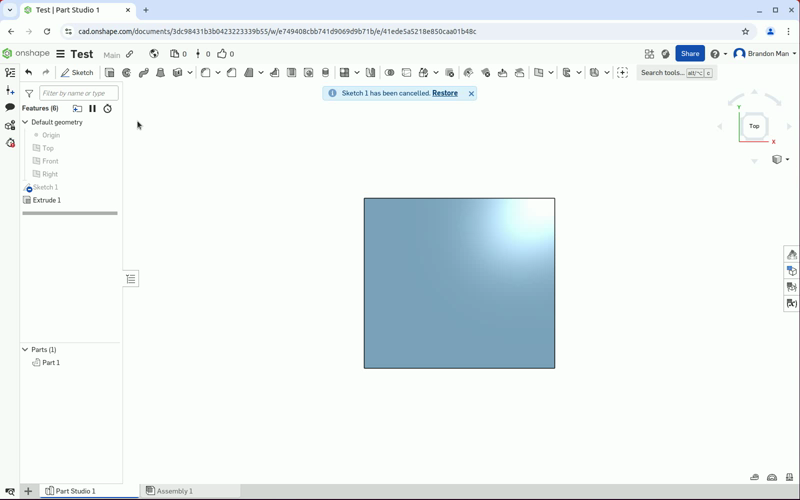
key(shift+h)
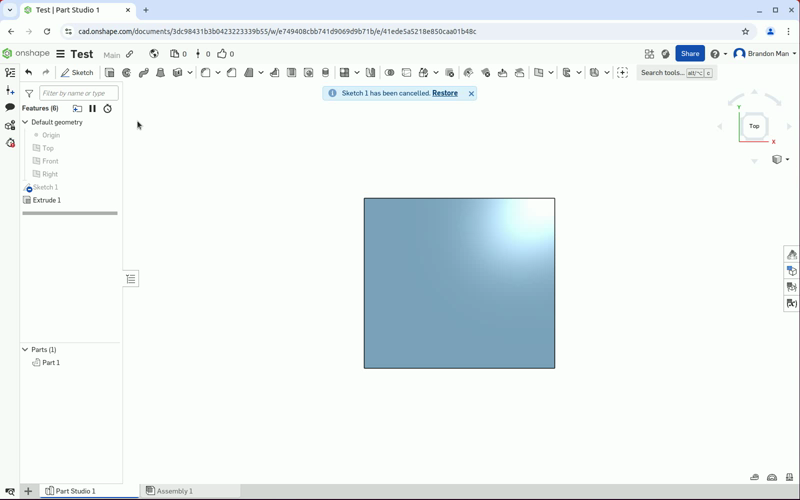
key(shift+h)
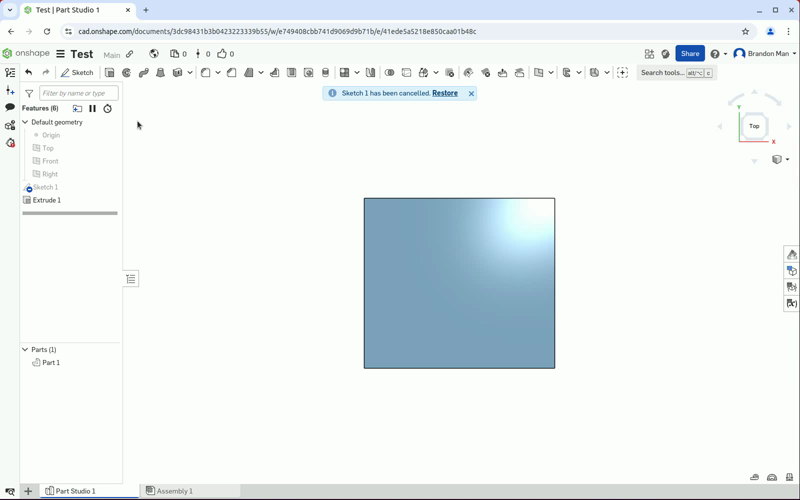
mouse_move(73, 189)
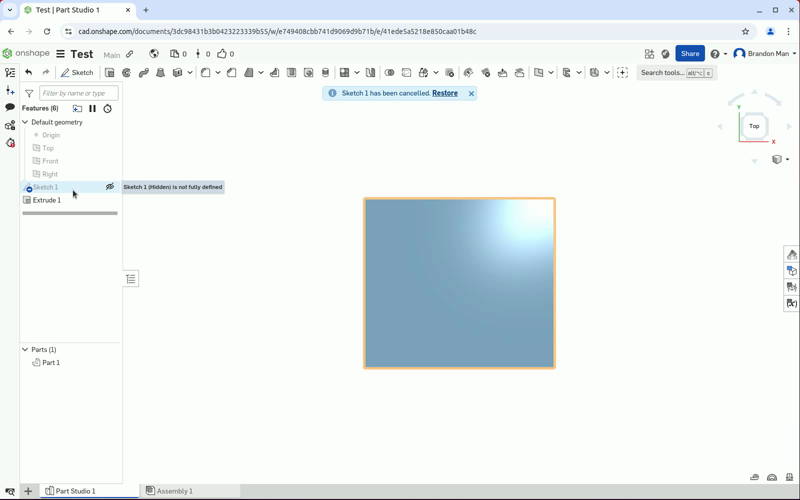
click(73, 189)
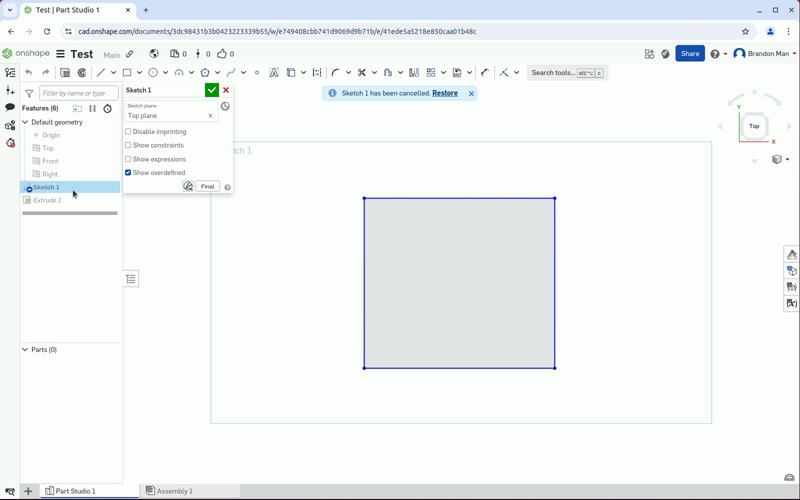
mouse_move(229, 92)
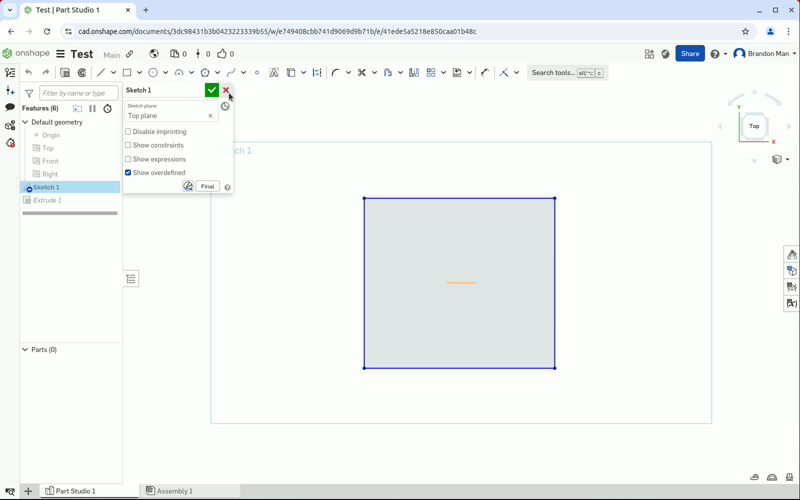
click(229, 92)
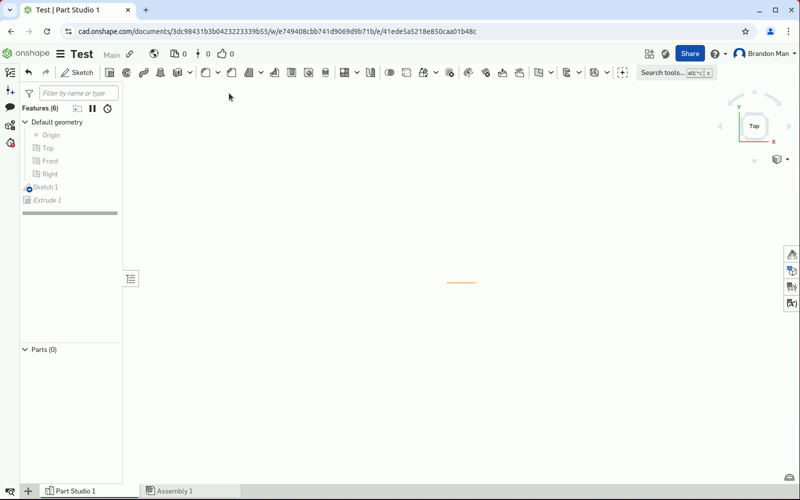
mouse_move(541, 75)
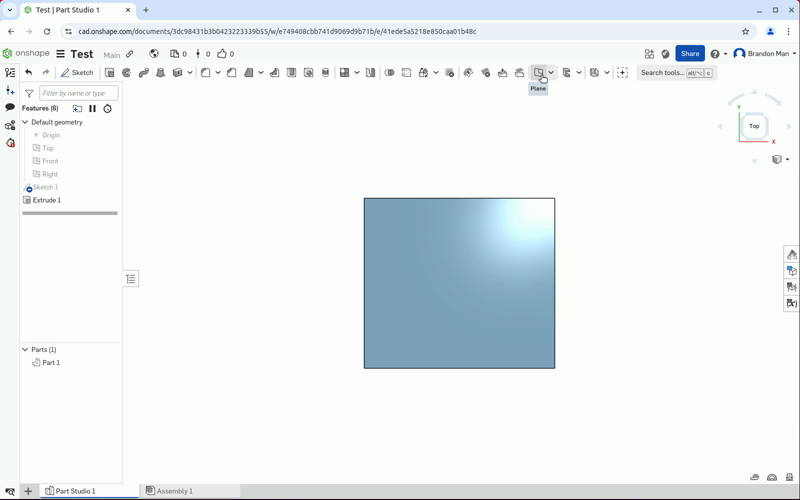
click(541, 75)
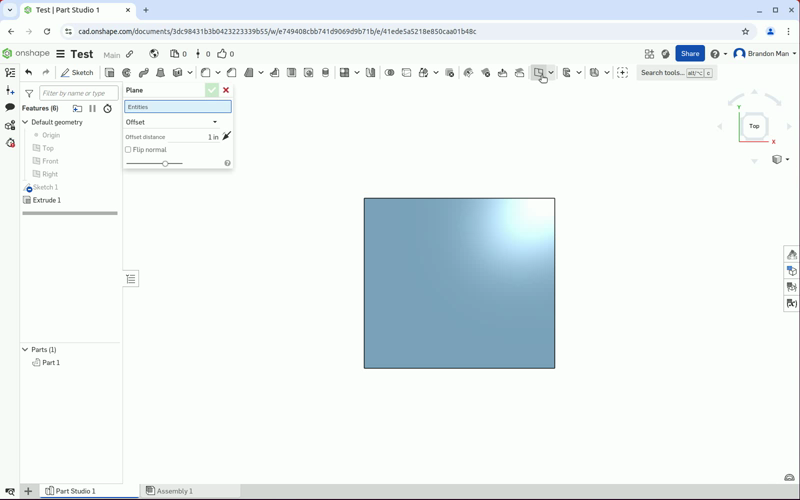
mouse_move(73, 150)
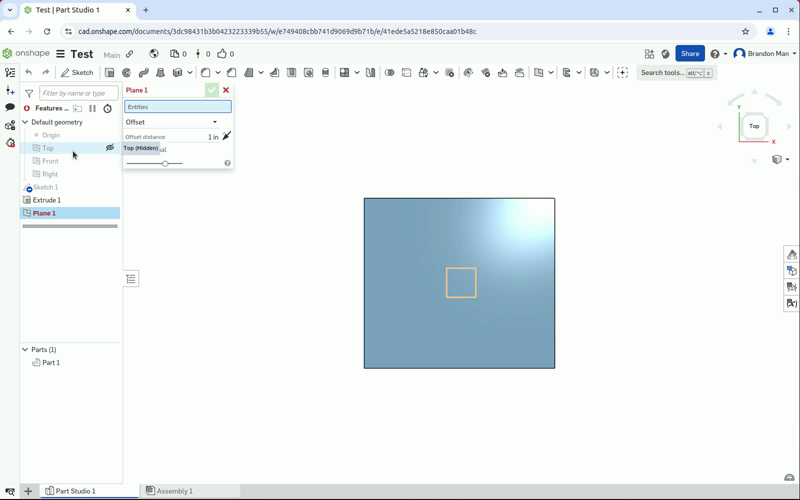
click(73, 150)
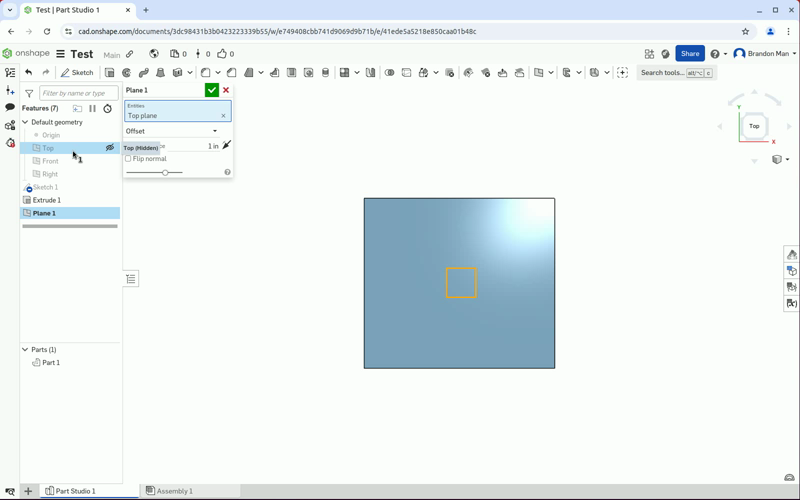
key(tab, 2)
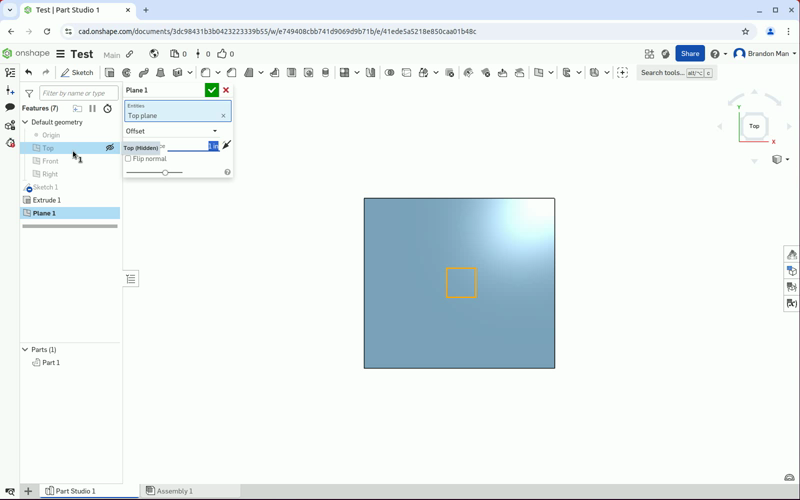
text(23.108)
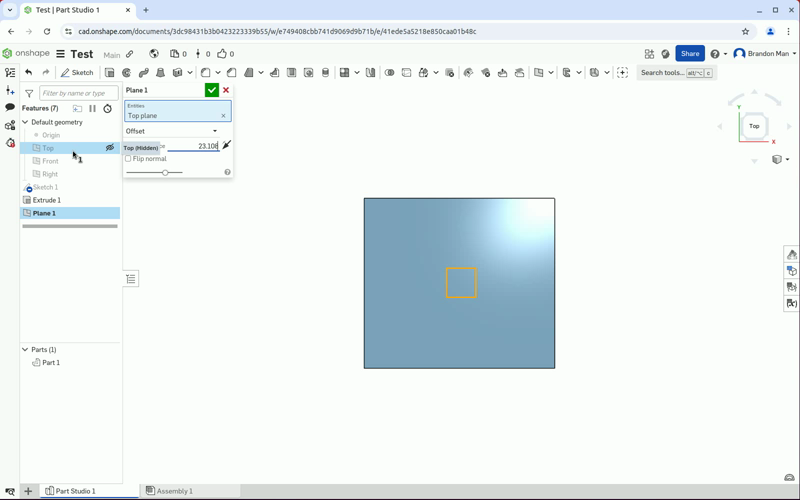
key(enter, 2)
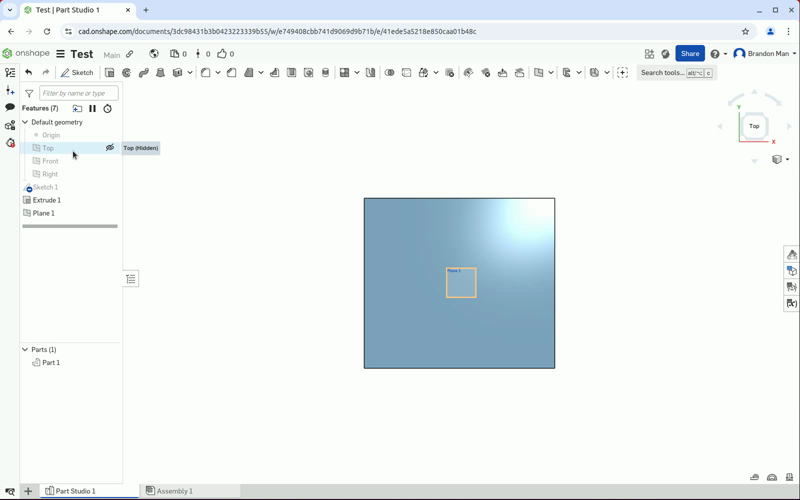
key(shift+s)
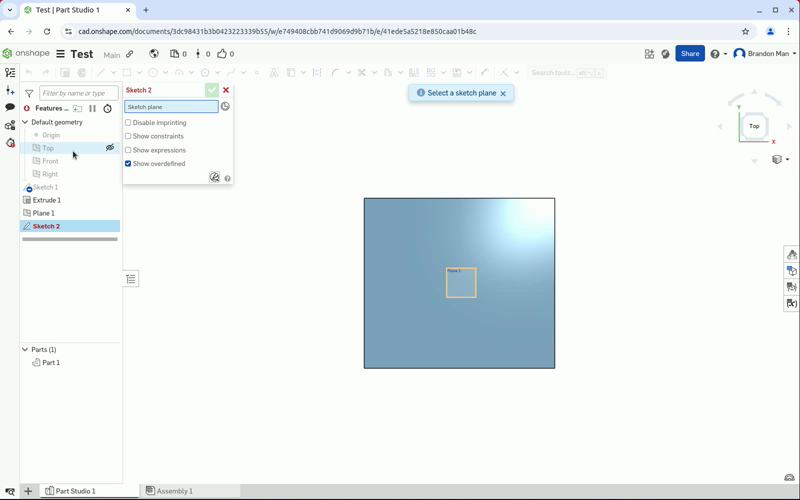
mouse_move(73, 215)
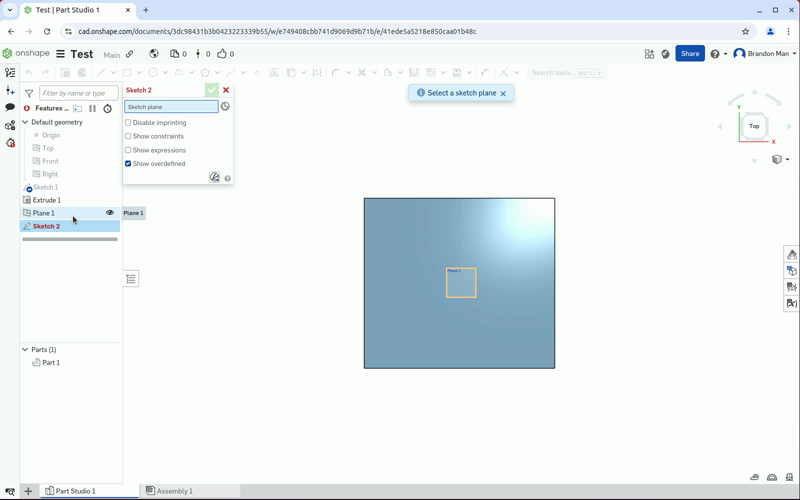
click(73, 215)
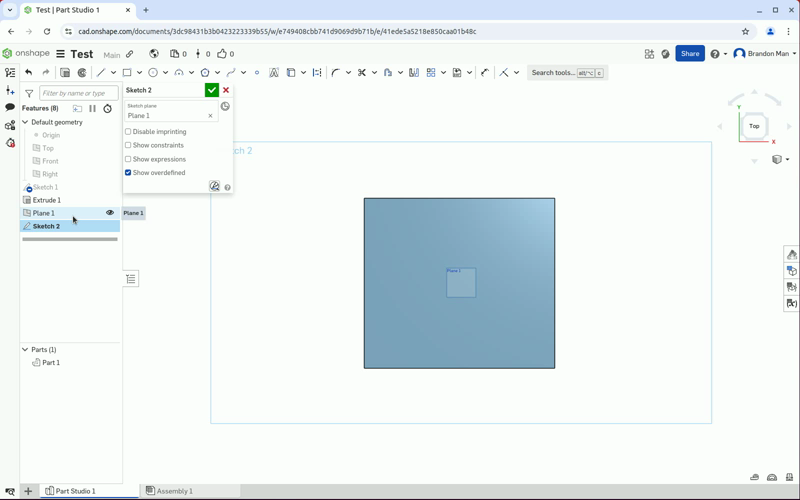
mouse_move(73, 352)
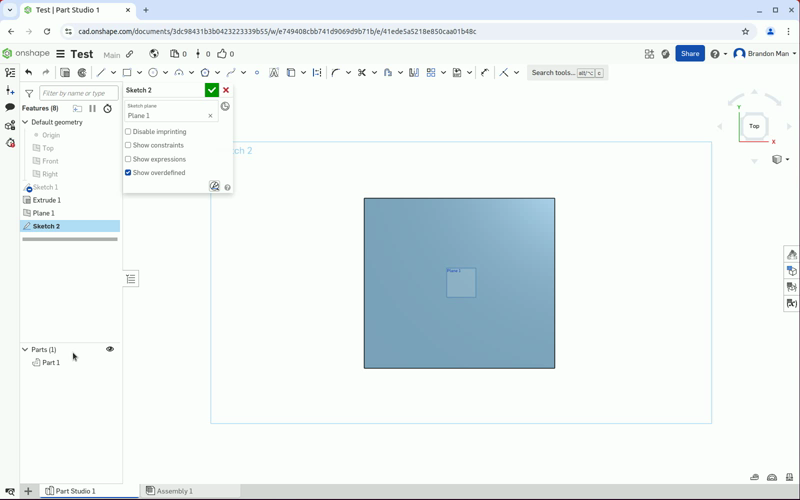
key(y)
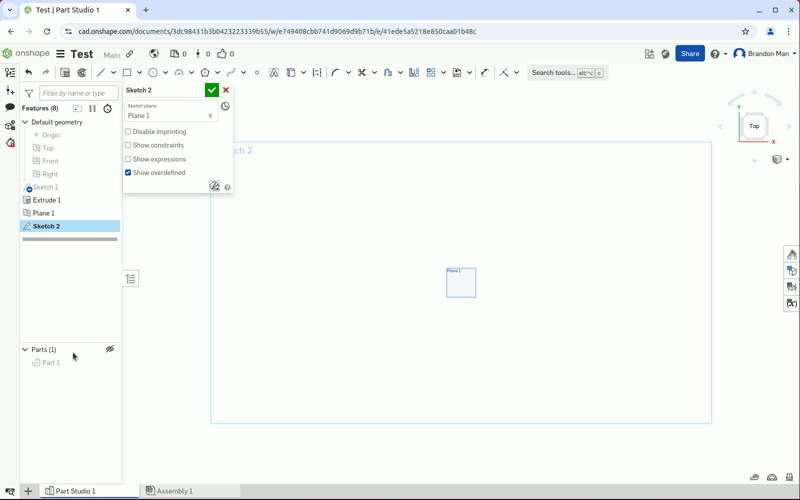
key(l)
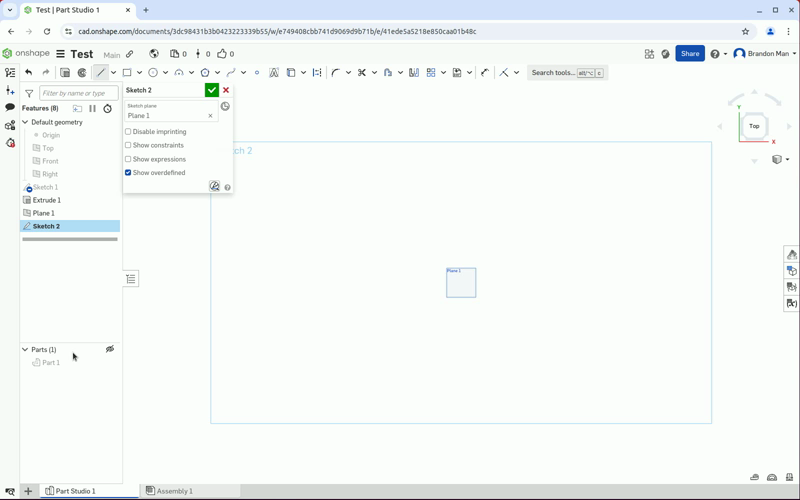
key_down(shift)
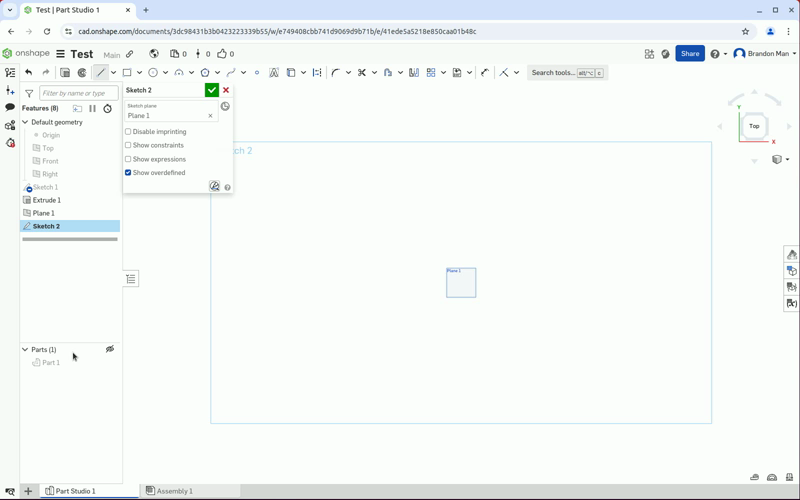
mouse_move(417, 324)
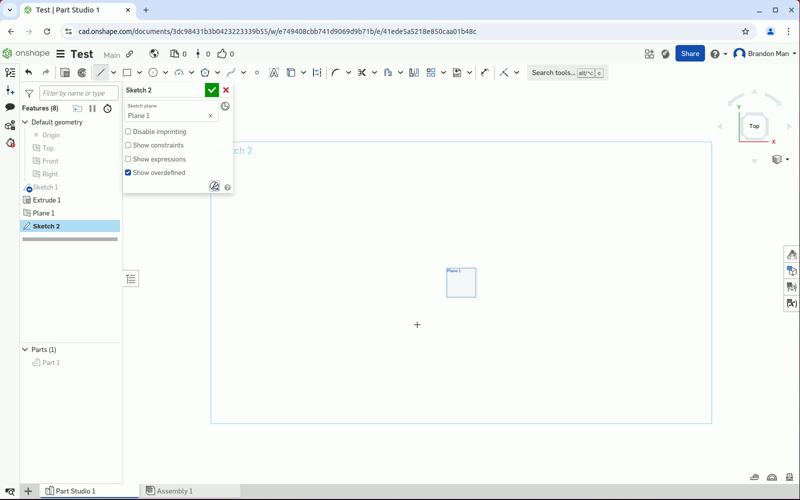
click(417, 324)
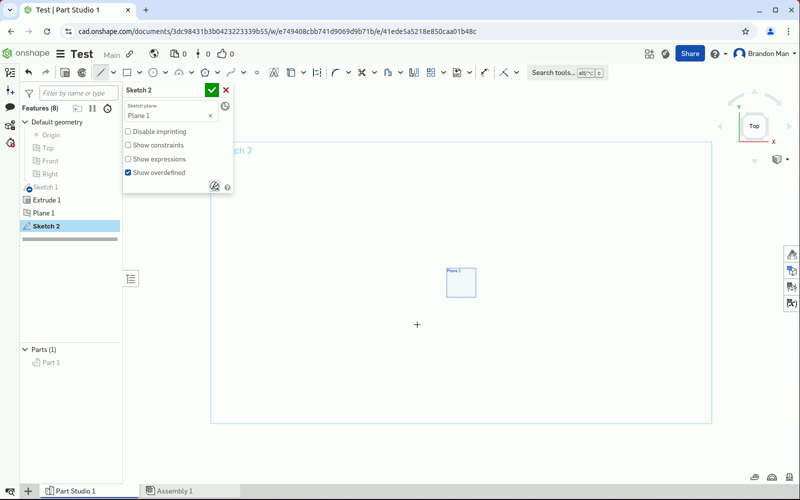
key_up(shift)
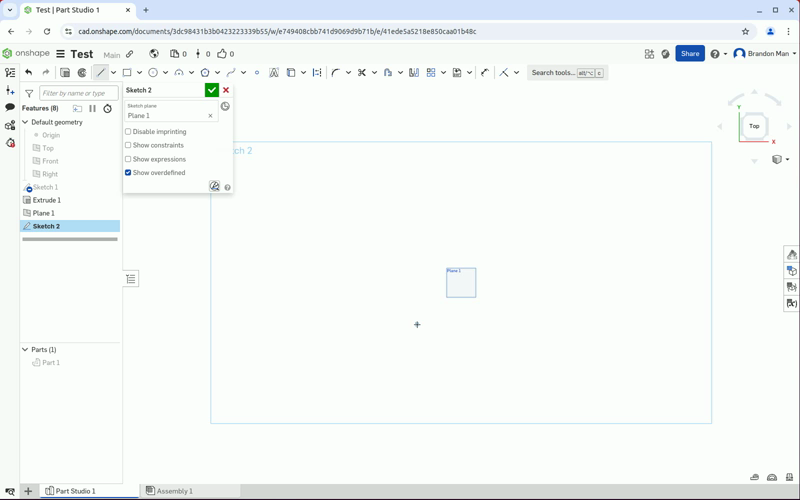
key_down(shift)
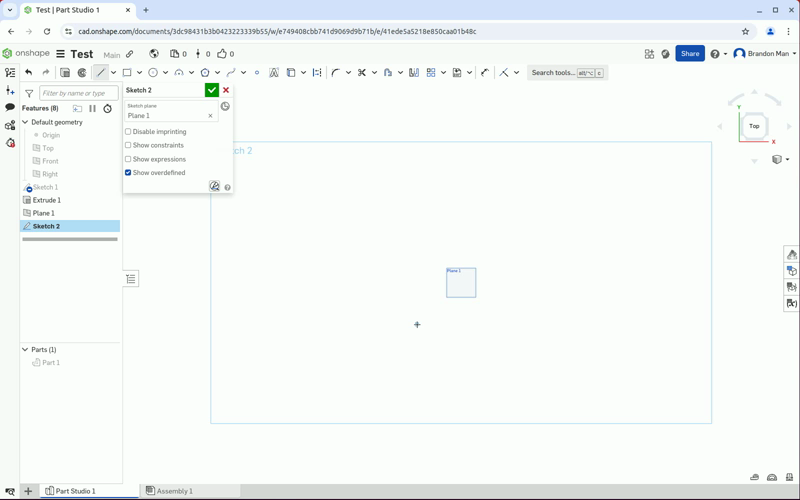
mouse_move(504, 324)
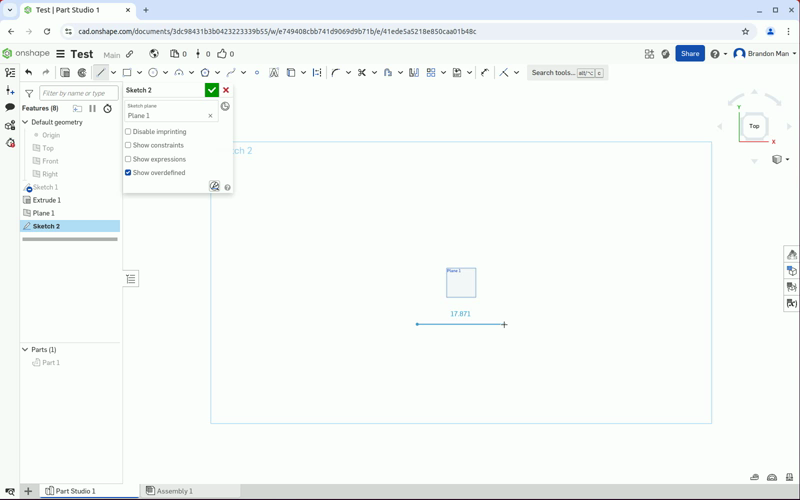
click(504, 324)
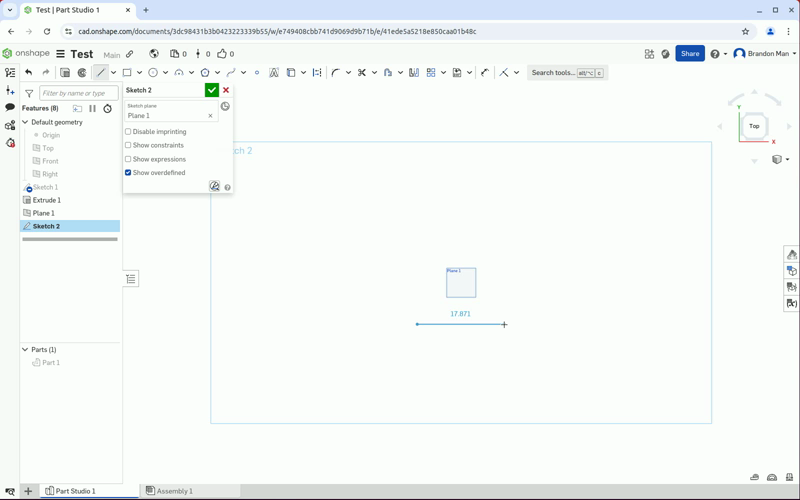
key_up(shift)
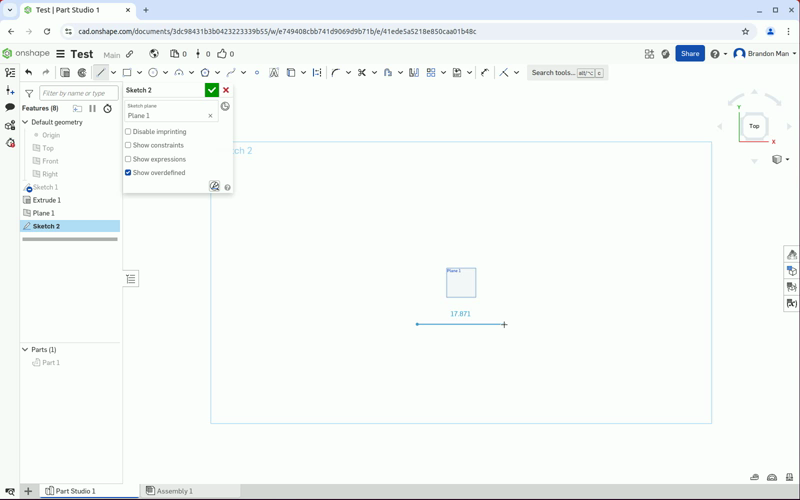
key_down(shift)
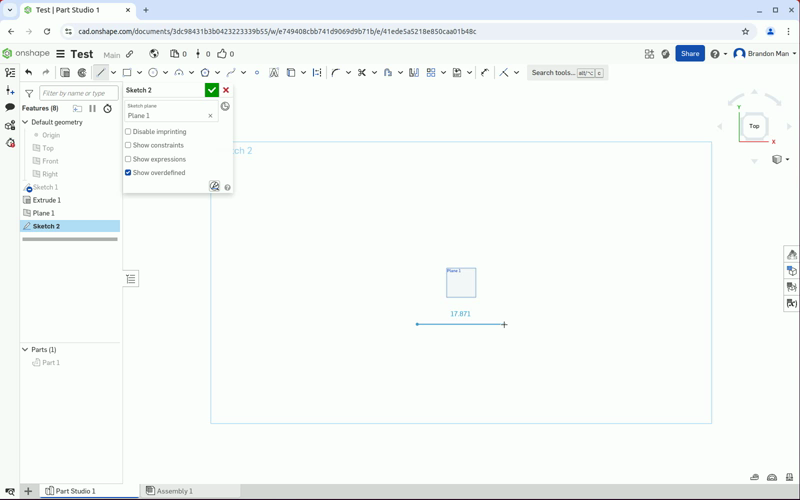
mouse_move(504, 241)
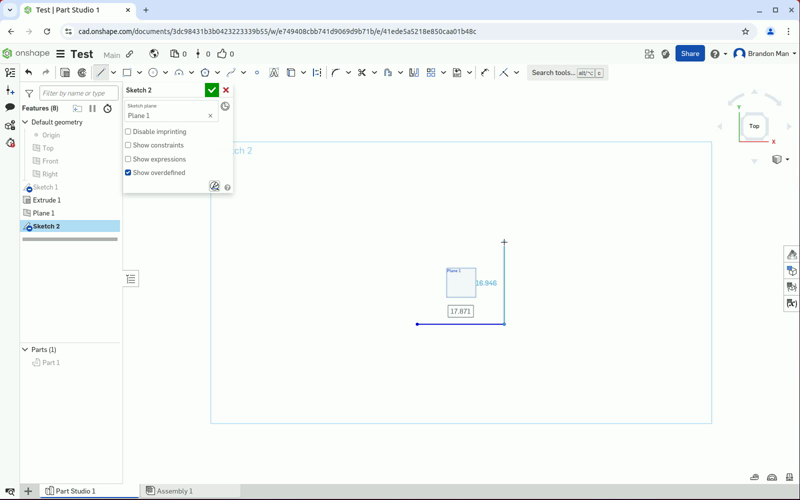
click(504, 241)
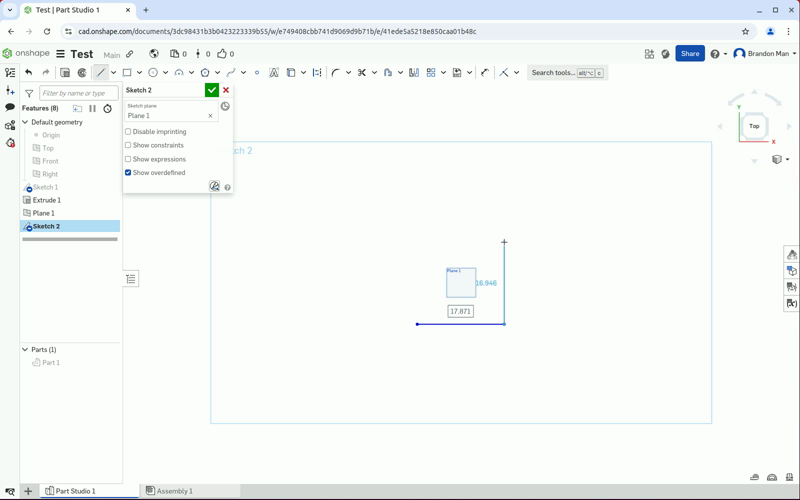
key_up(shift)
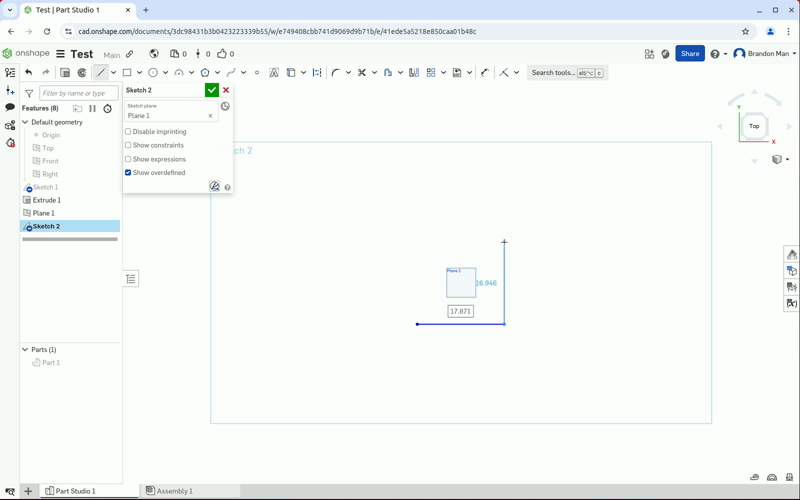
key_down(shift)
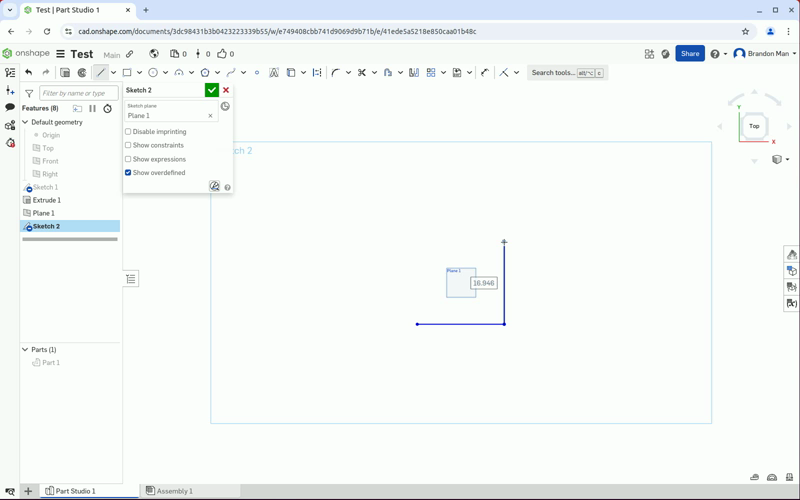
mouse_move(417, 241)
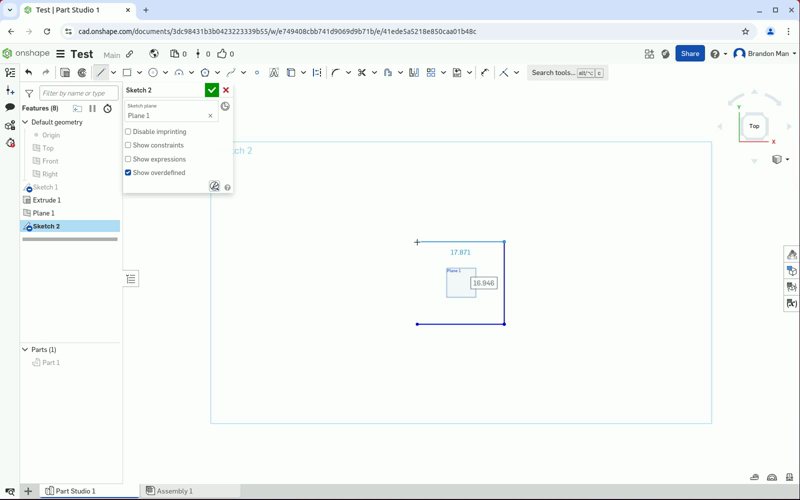
click(417, 241)
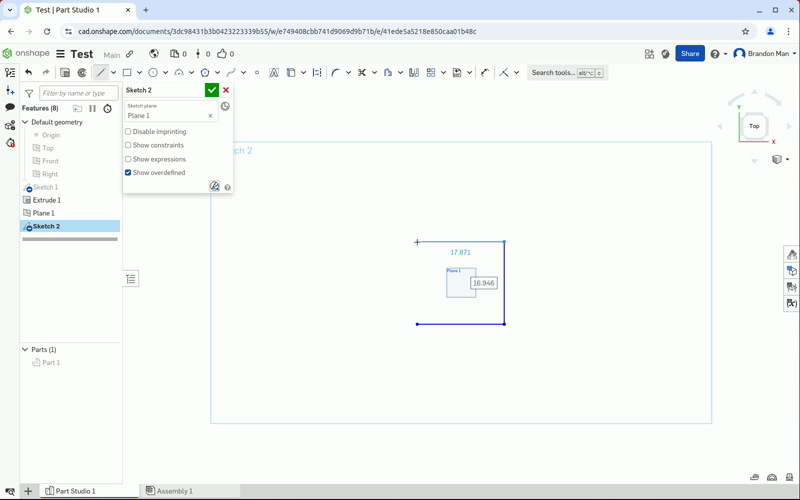
key_up(shift)
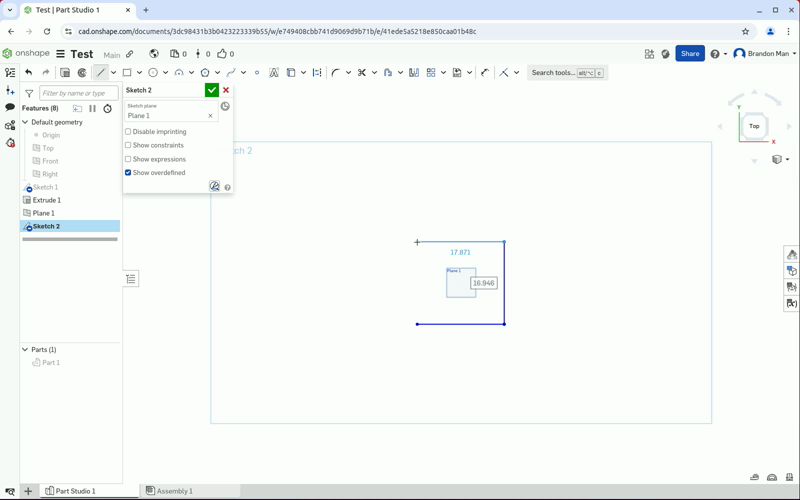
key_down(shift)
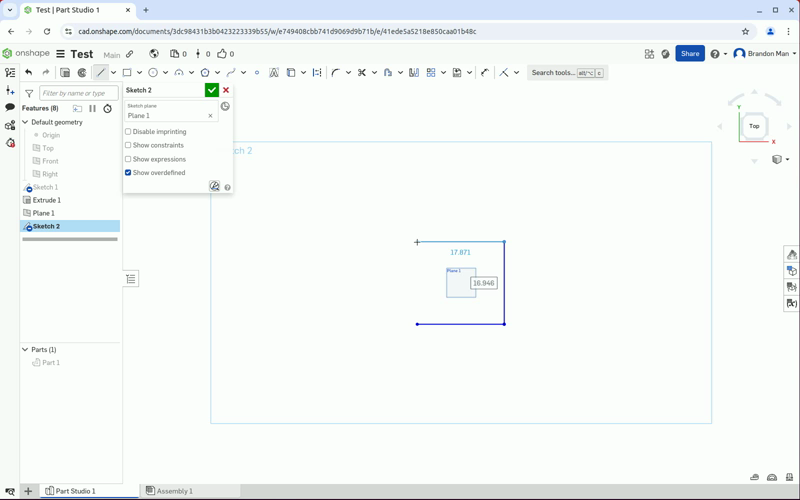
mouse_move(417, 324)
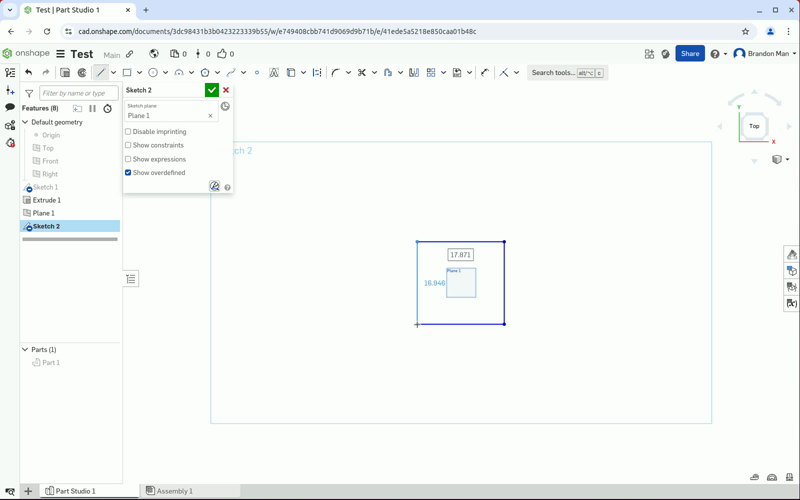
key_up(shift)
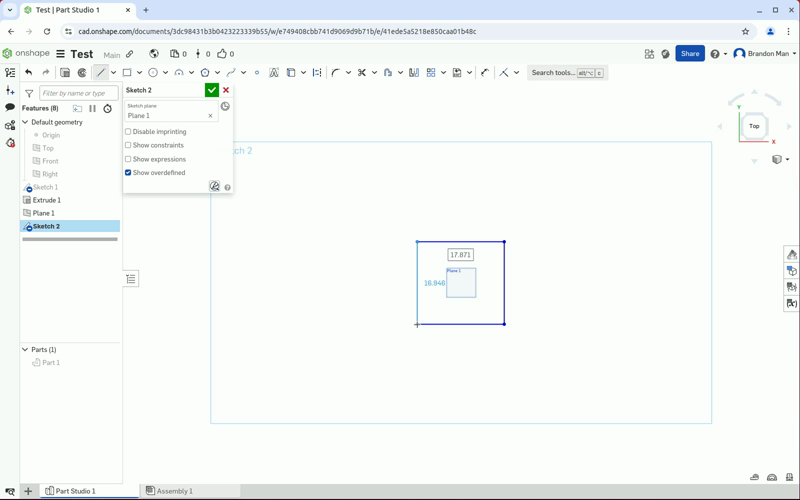
click(417, 324)
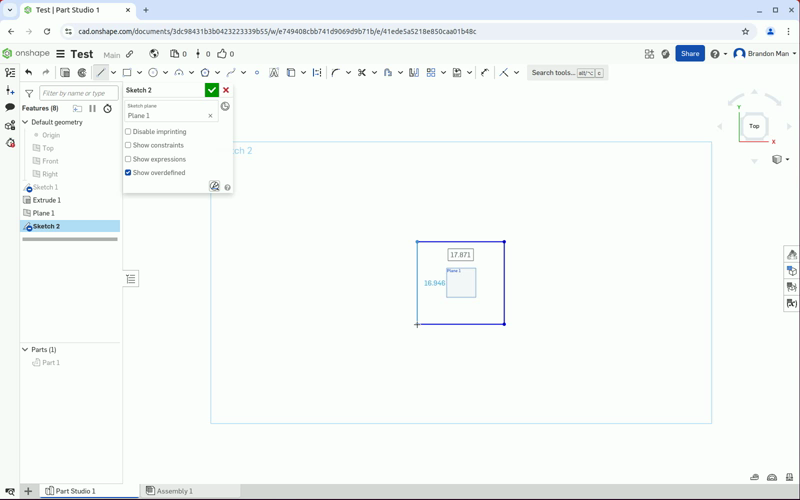
key(esc)
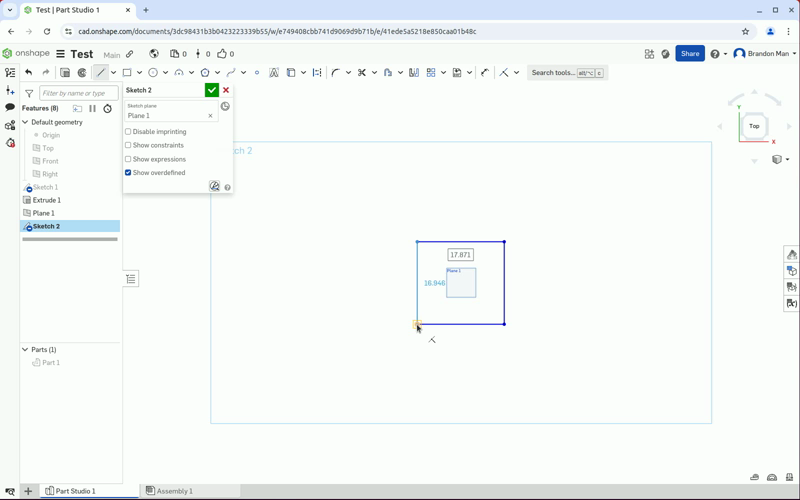
mouse_move(447, 308)
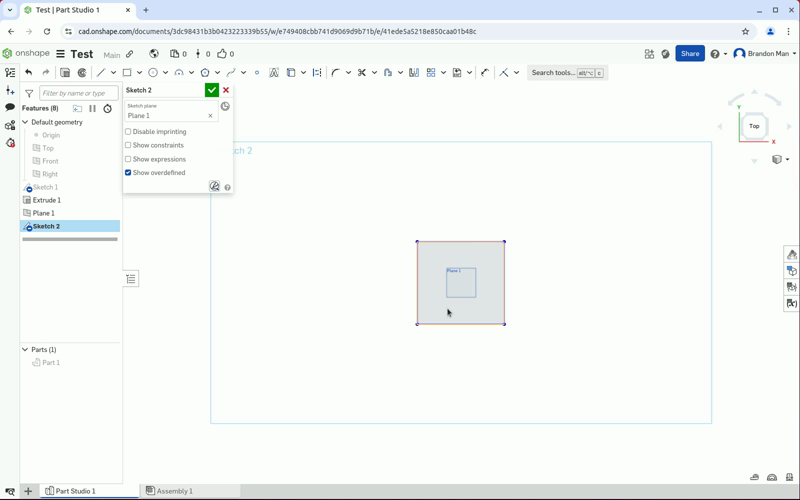
click(447, 308)
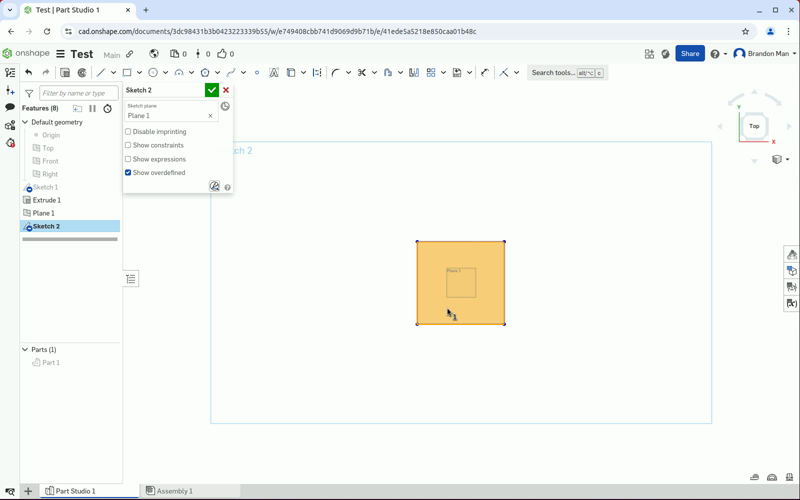
mouse_move(73, 352)
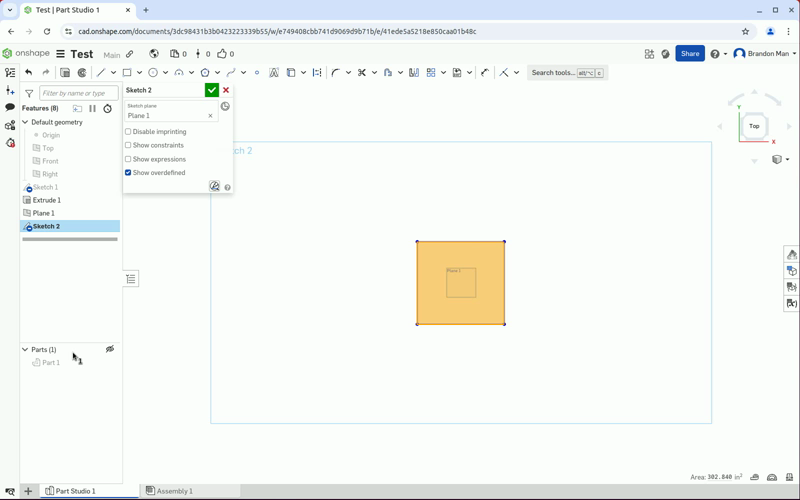
key(shift+y)
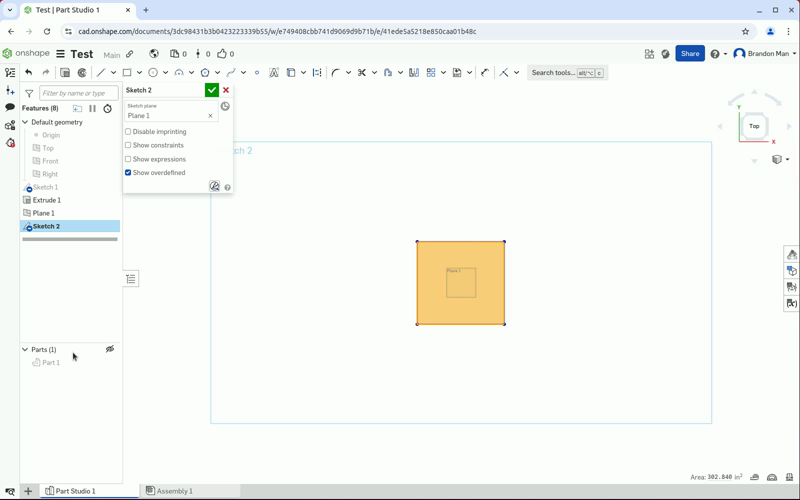
key(shift+e)
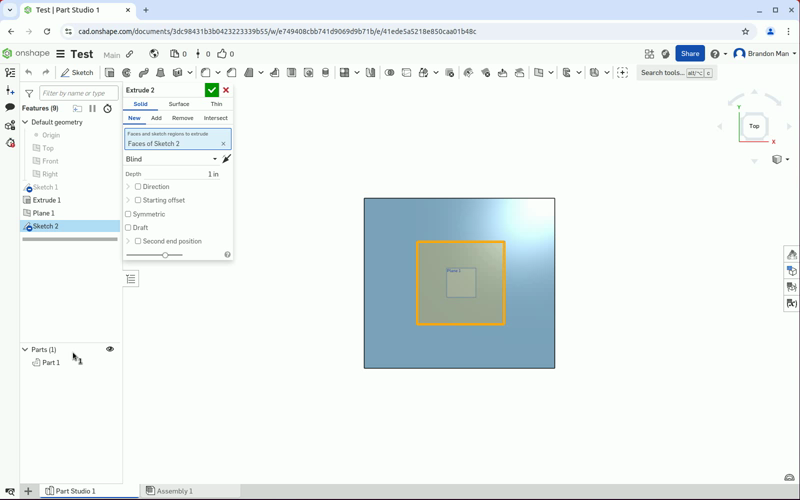
mouse_move(143, 106)
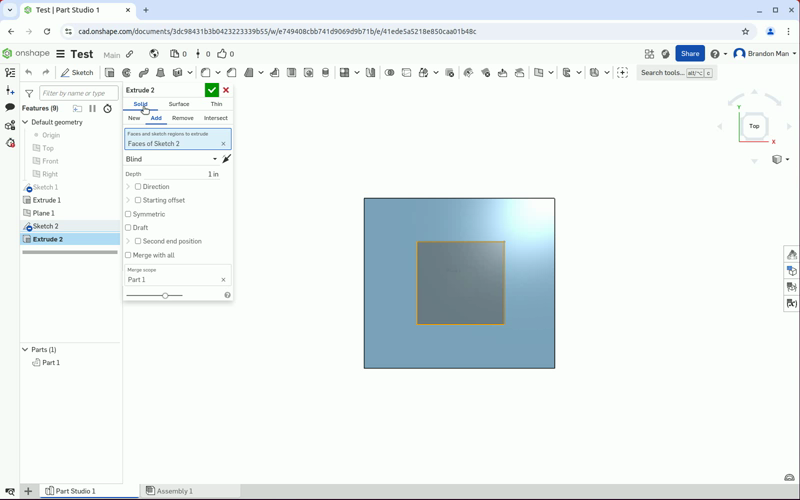
click(143, 106)
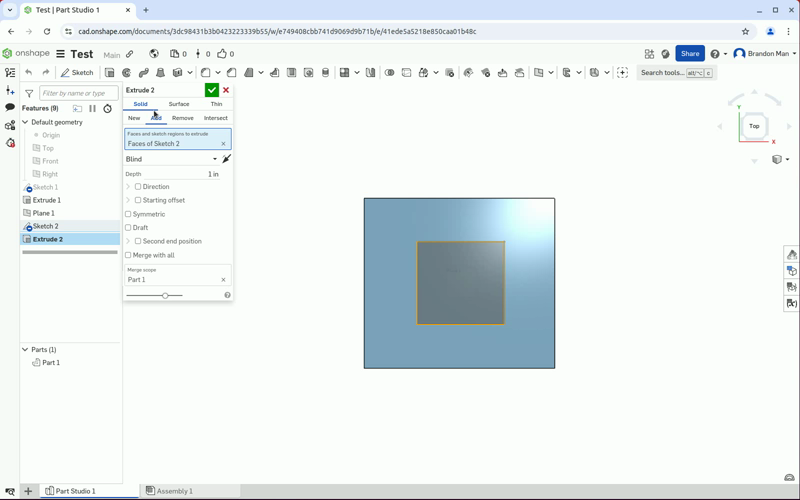
mouse_move(186, 120)
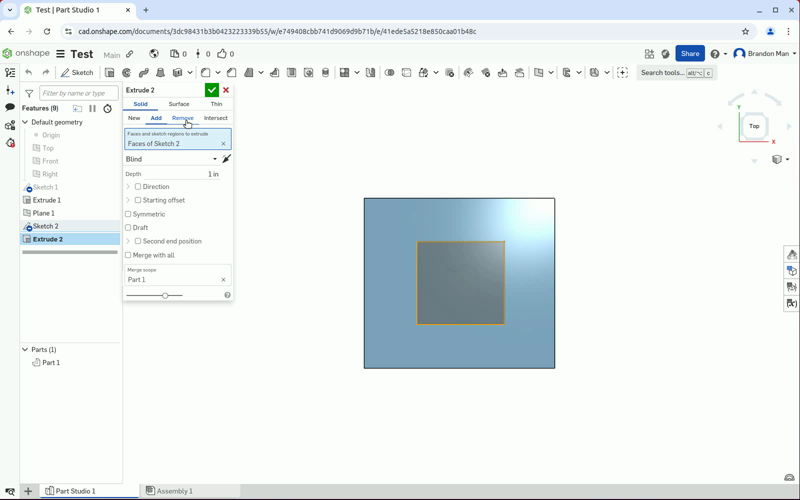
click(186, 120)
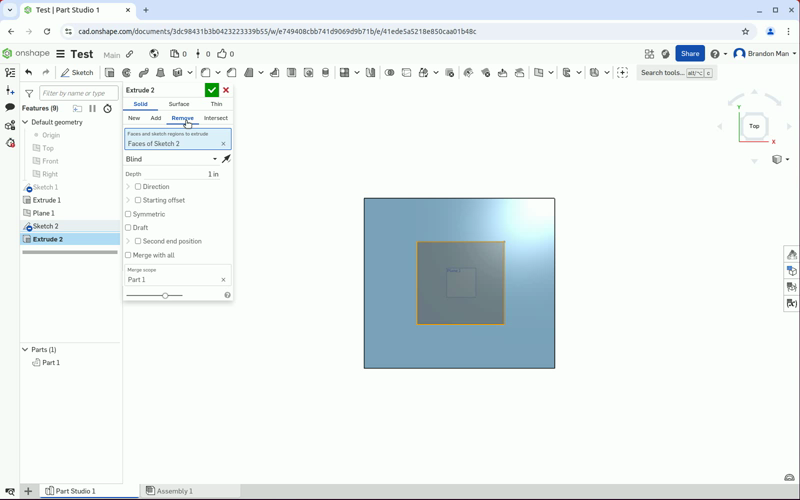
key(tab, 4)
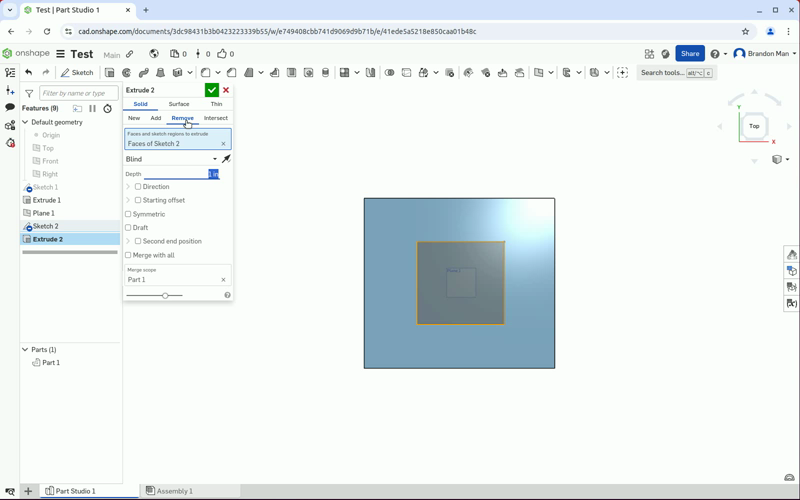
text(9.869)
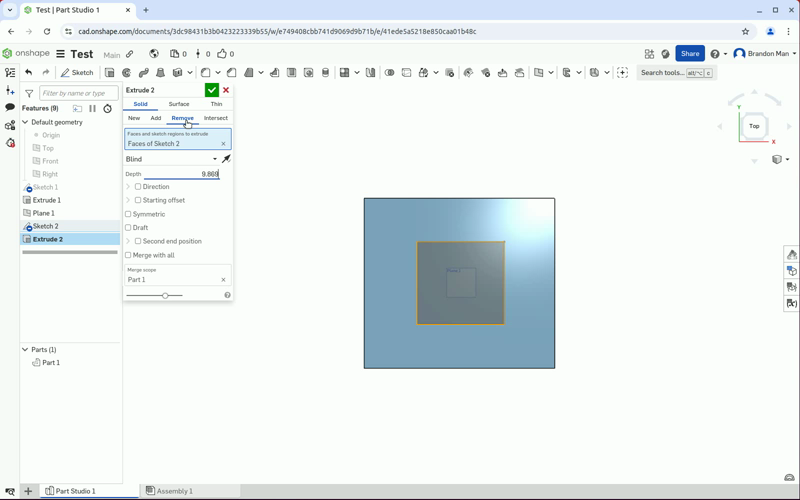
key(tab, 6)
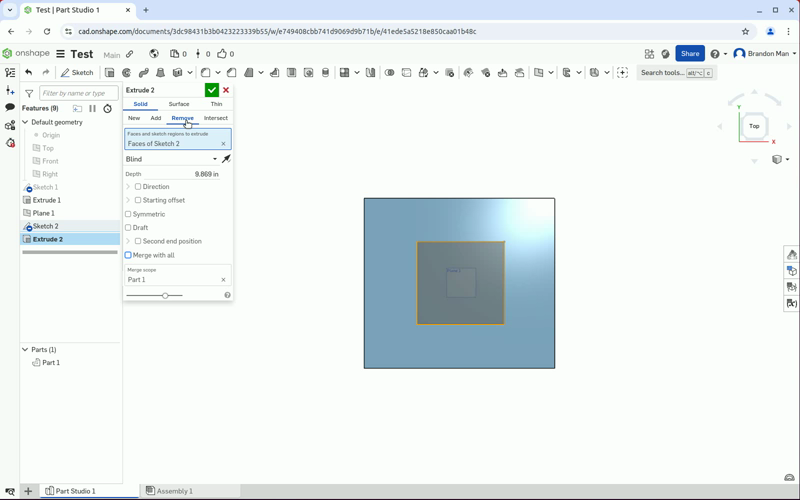
key(space)
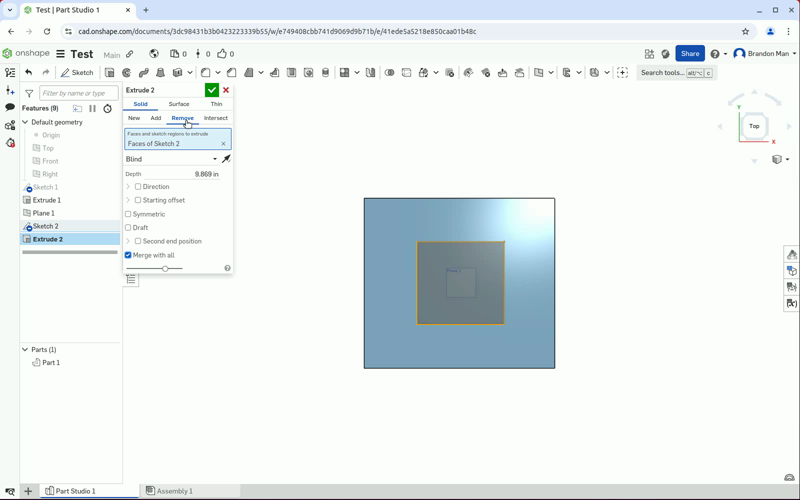
key(enter)
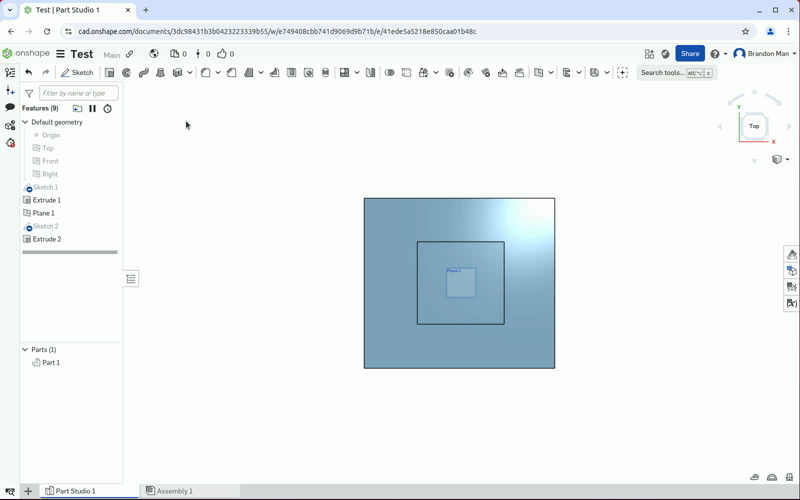
key(shift+h)
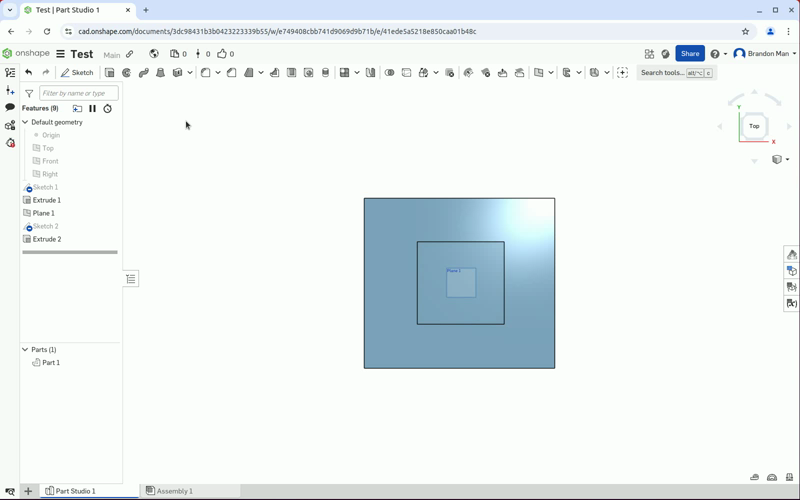
key(shift+h)
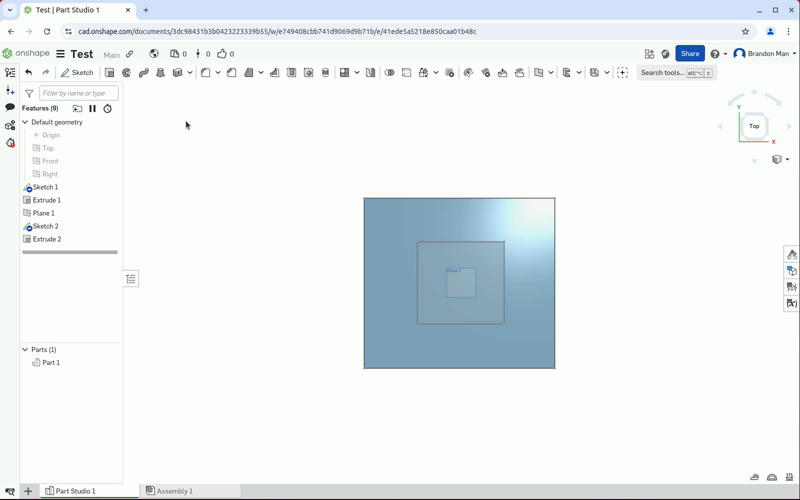
key(shift+7)
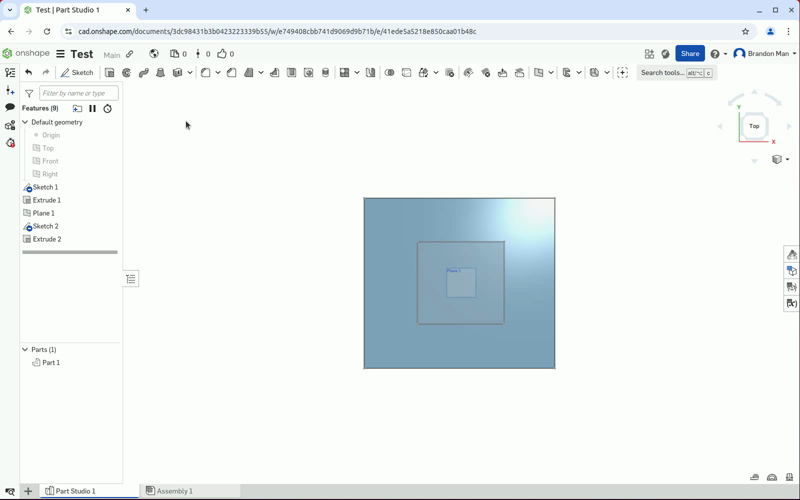
key(up, 3)
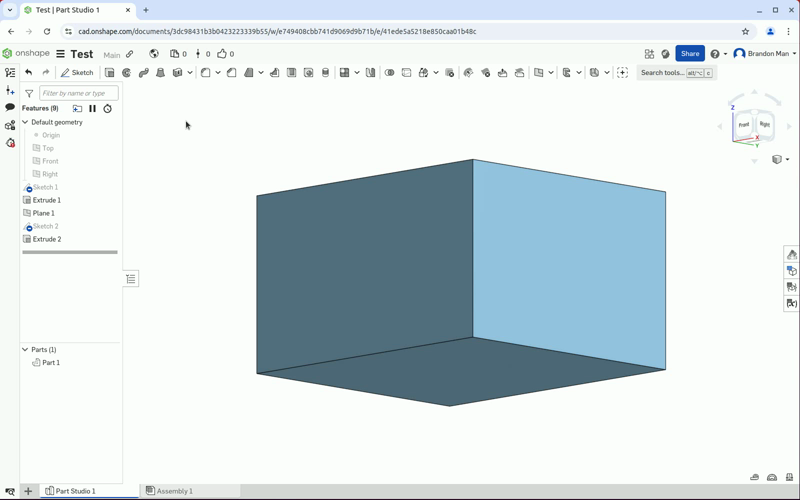
key(left, 3)
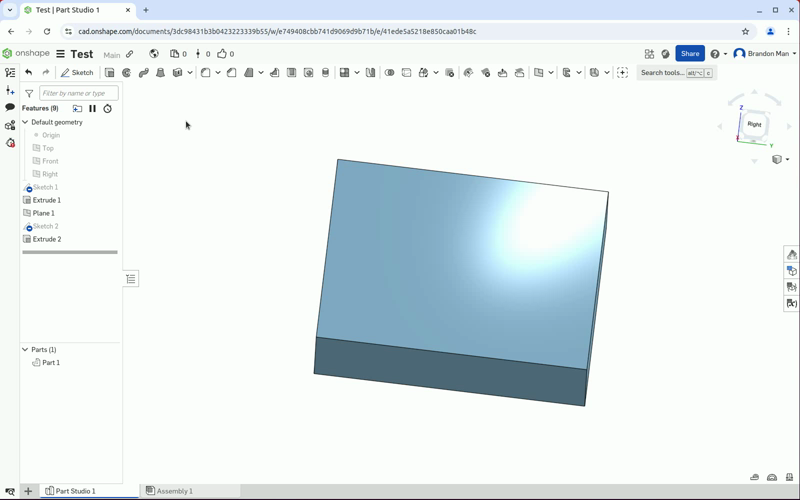
key(right, 3)
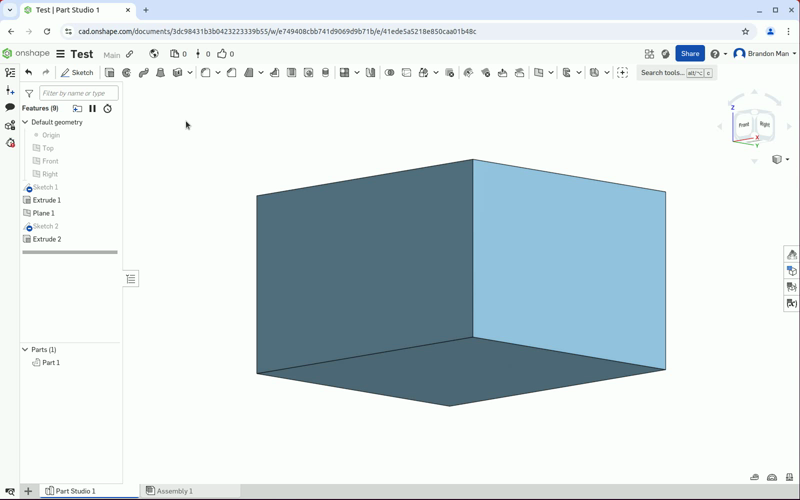
key(down, 3)
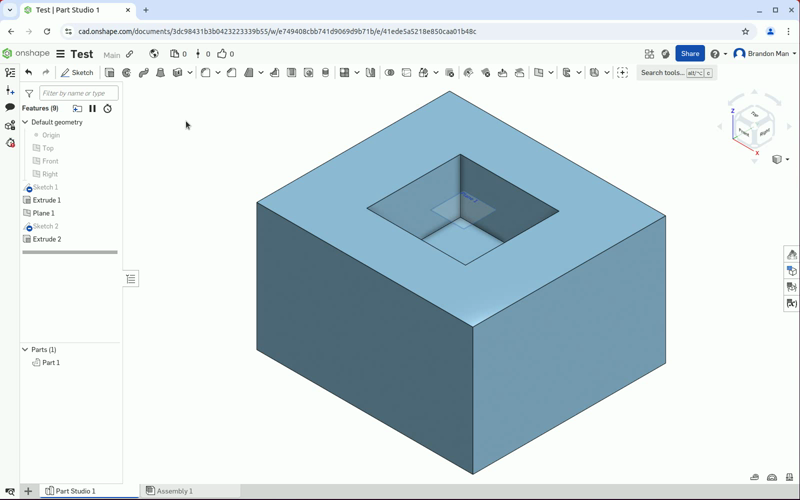
mouse_move(73, 189)
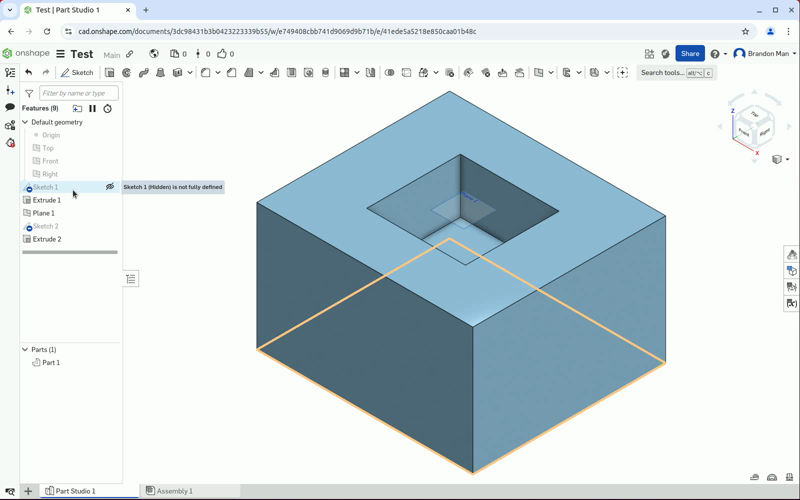
click(73, 189)